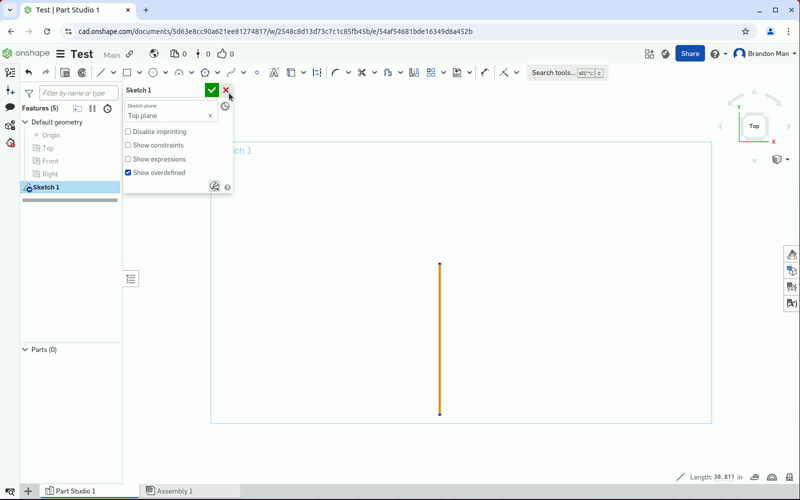
key(shift+h)
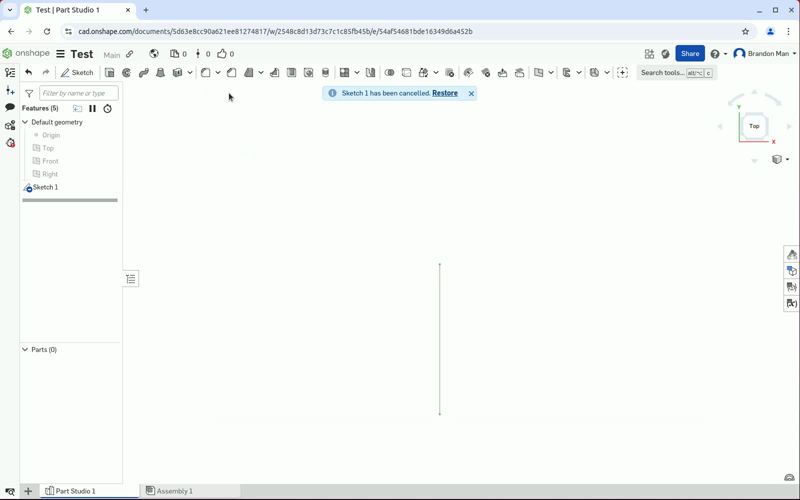
key(shift+s)
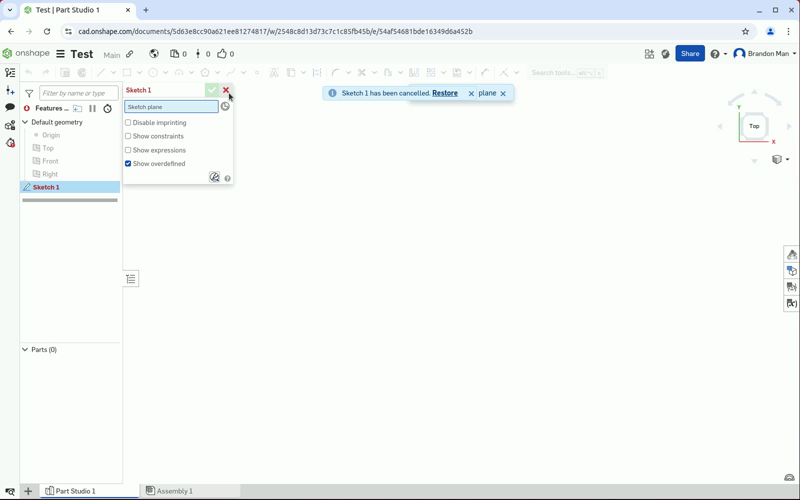
mouse_move(73, 150)
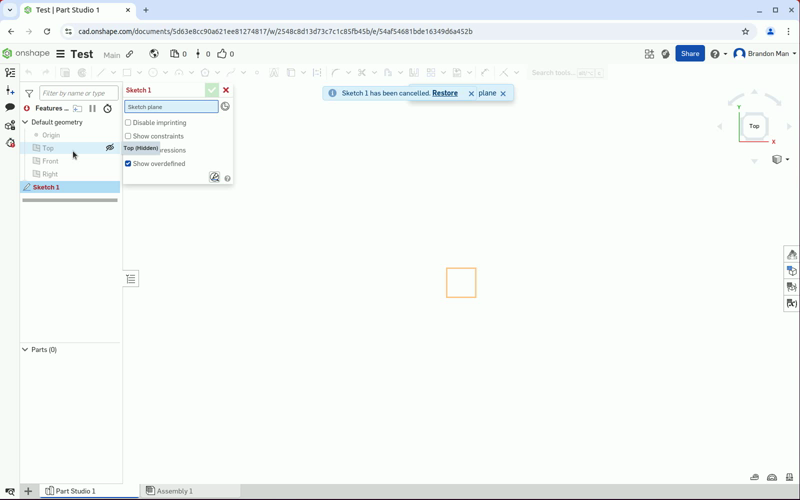
click(73, 150)
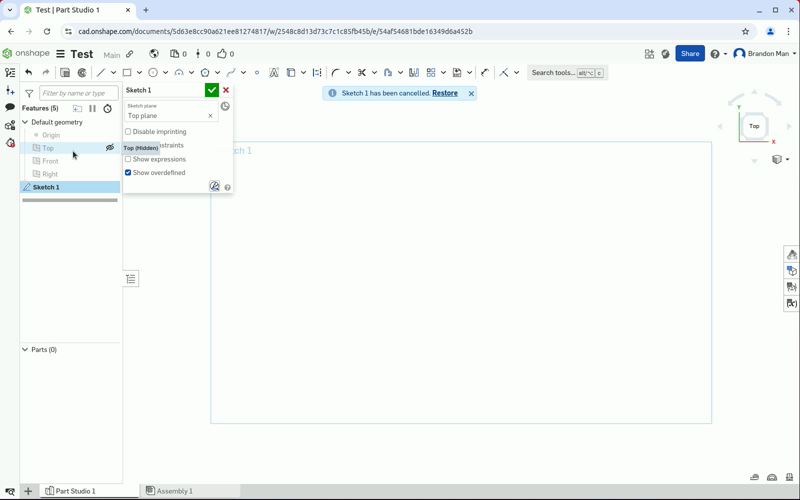
mouse_move(73, 352)
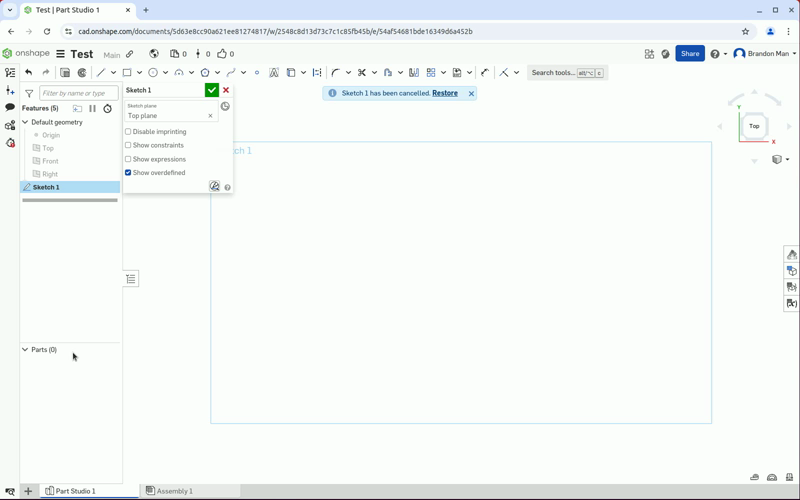
key(y)
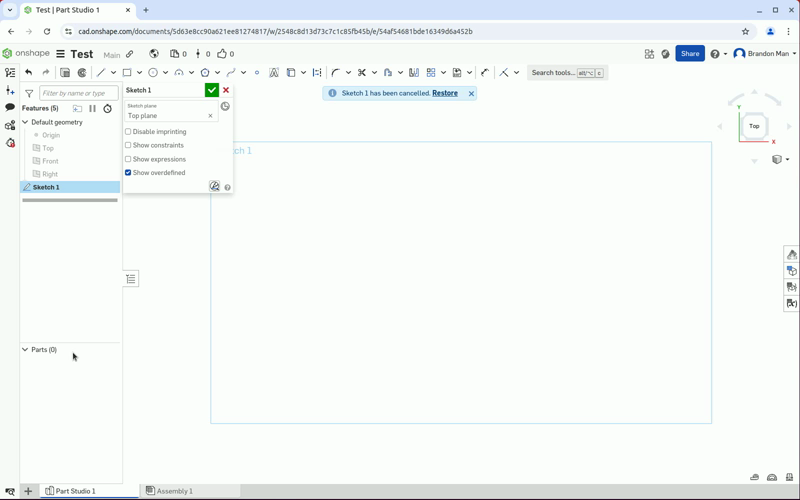
key(l)
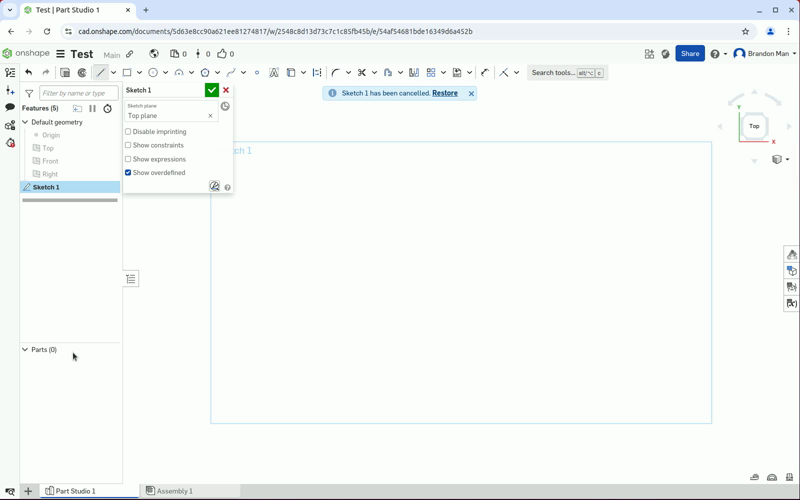
key_down(shift)
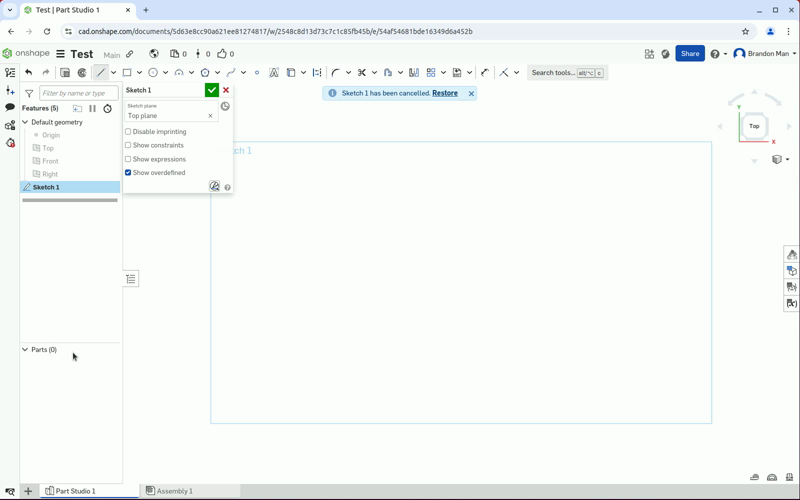
mouse_move(374, 395)
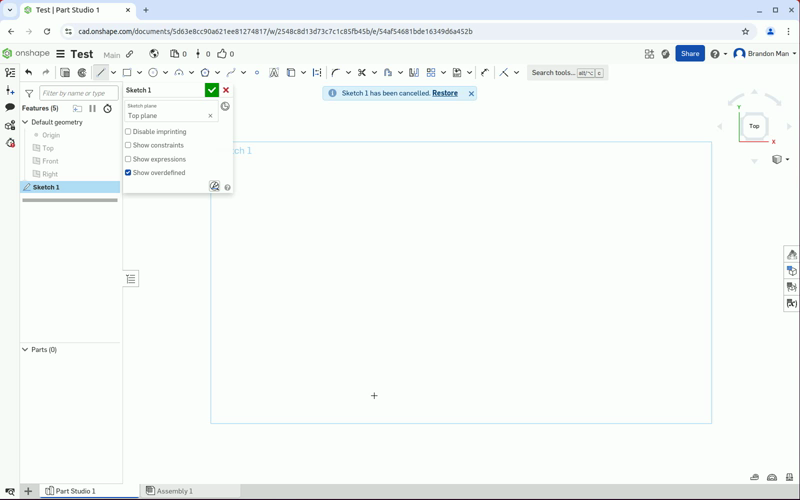
click(374, 395)
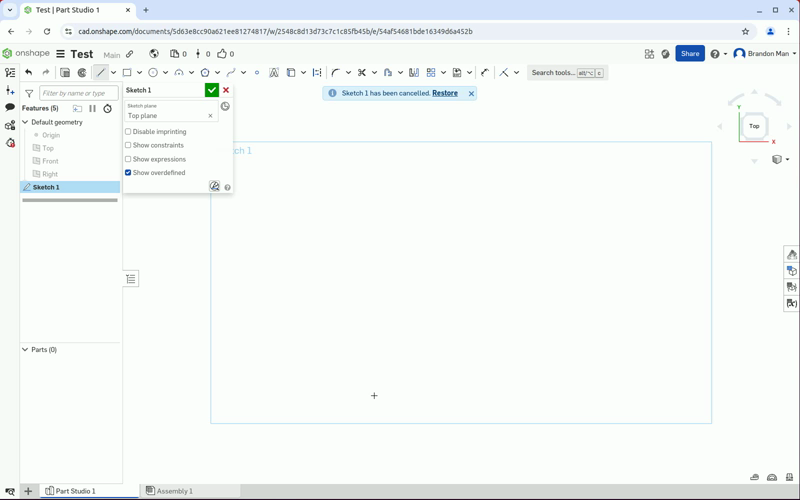
key_up(shift)
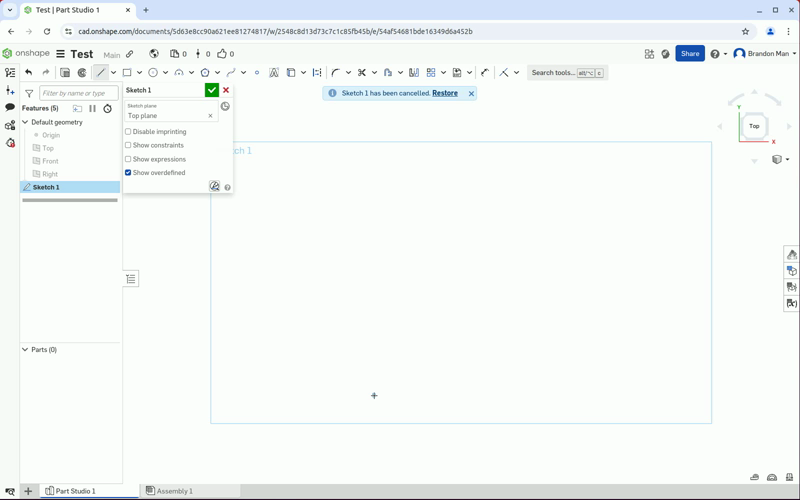
key_down(shift)
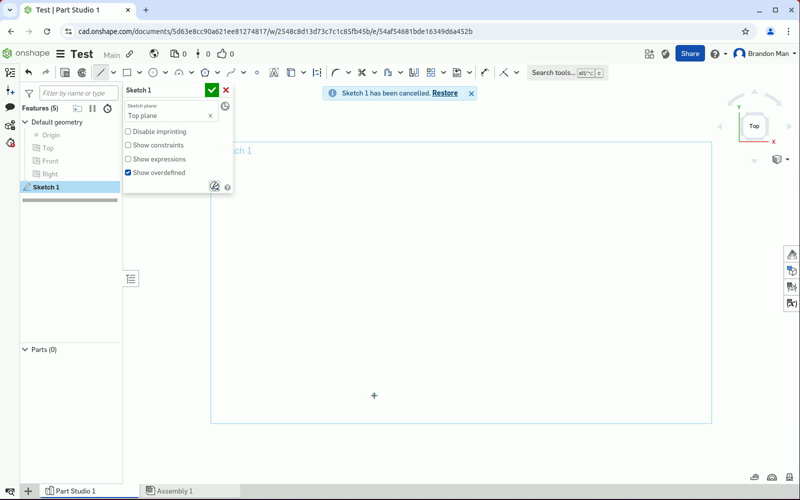
mouse_move(470, 395)
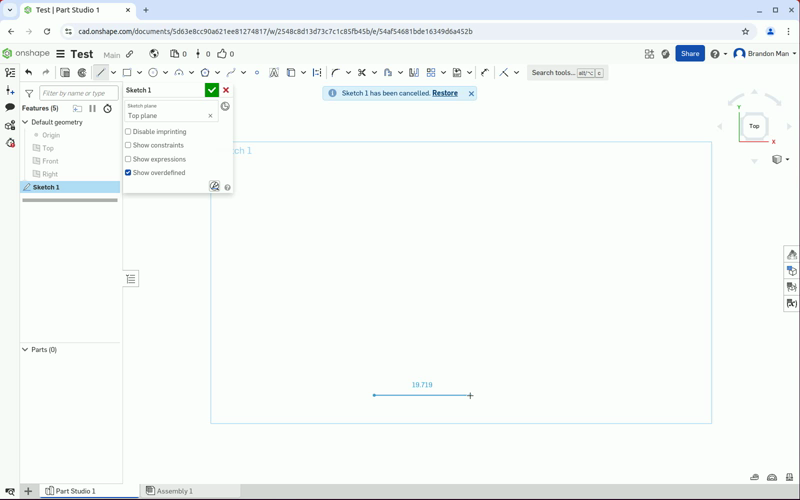
click(470, 395)
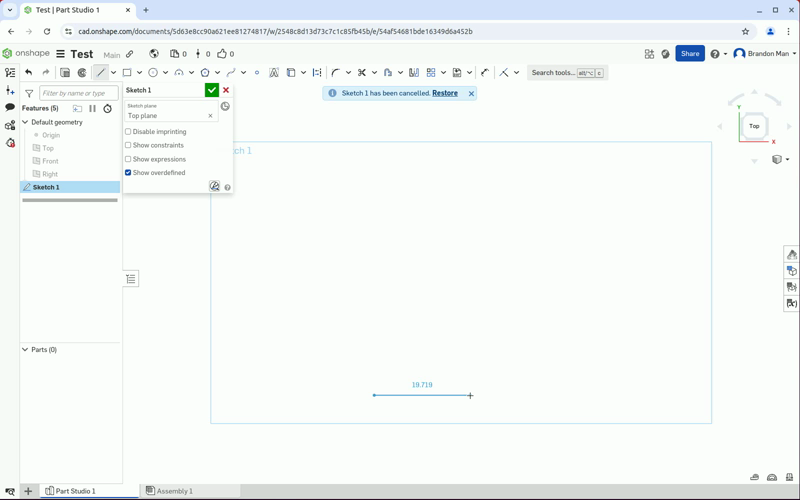
key_up(shift)
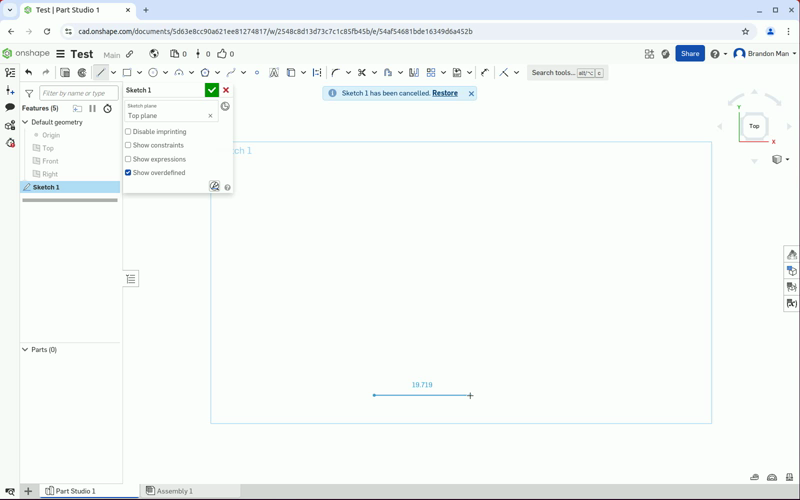
key_down(shift)
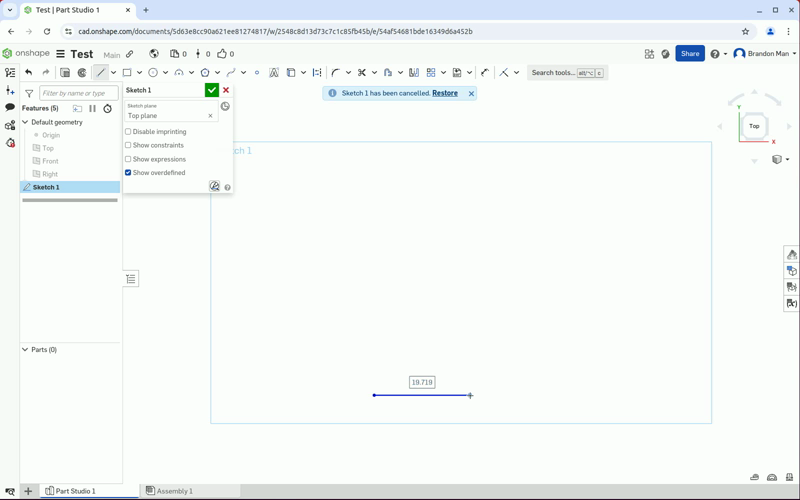
mouse_move(470, 205)
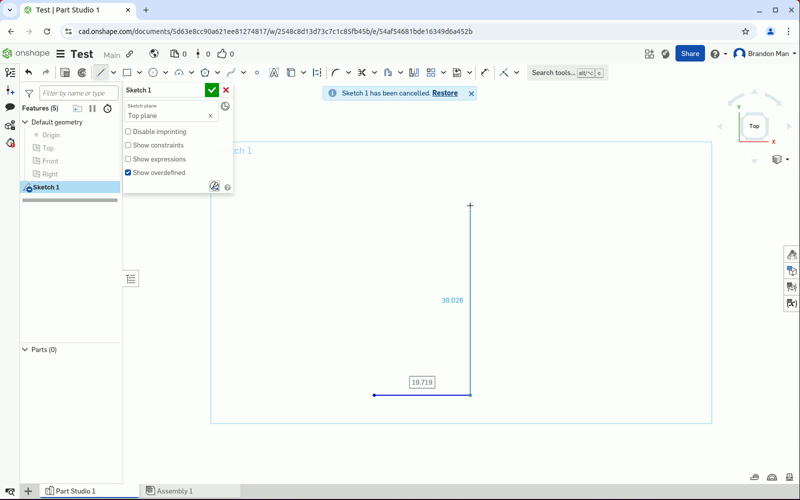
click(470, 205)
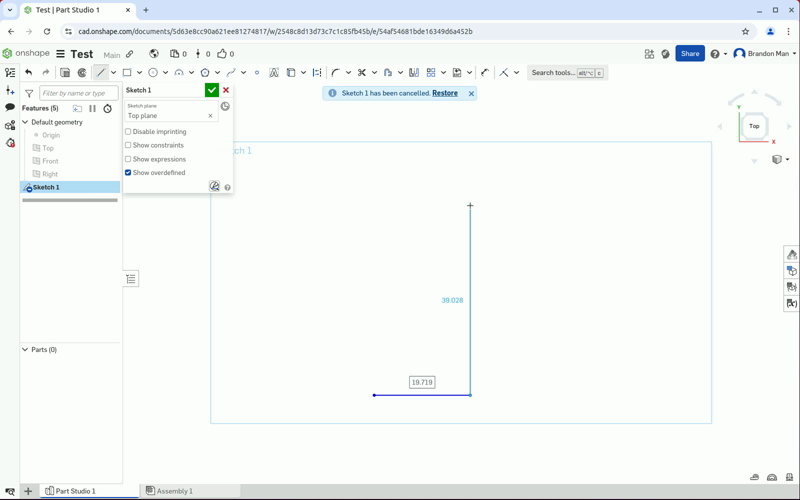
key_up(shift)
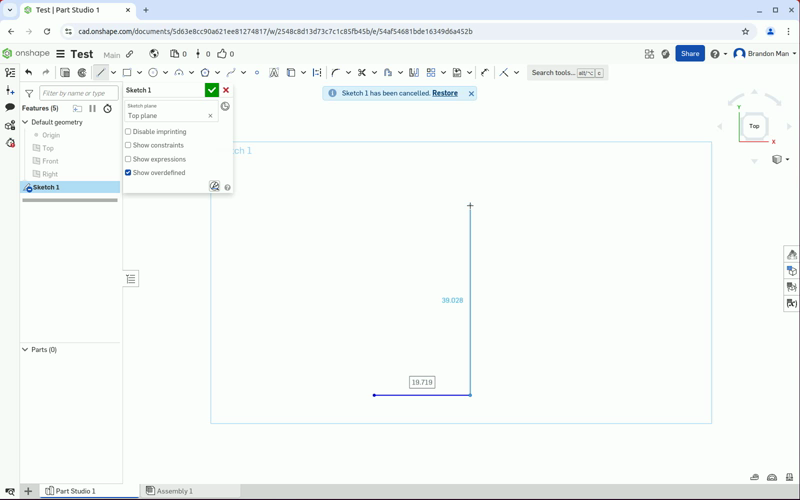
key_down(shift)
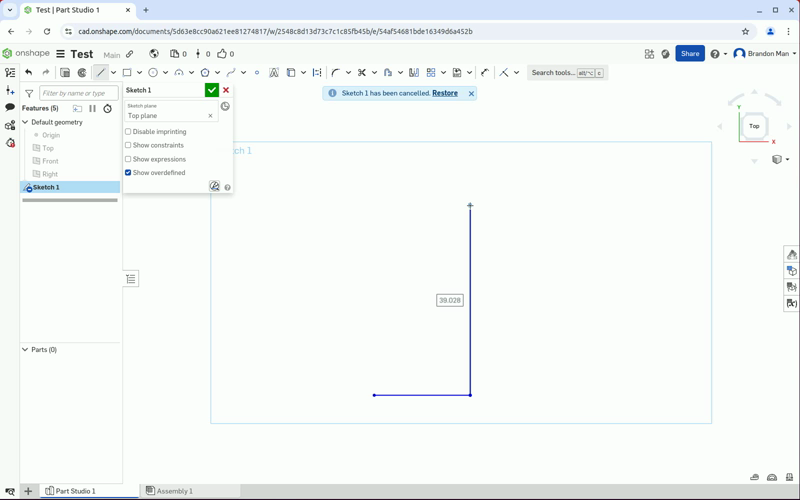
mouse_move(374, 205)
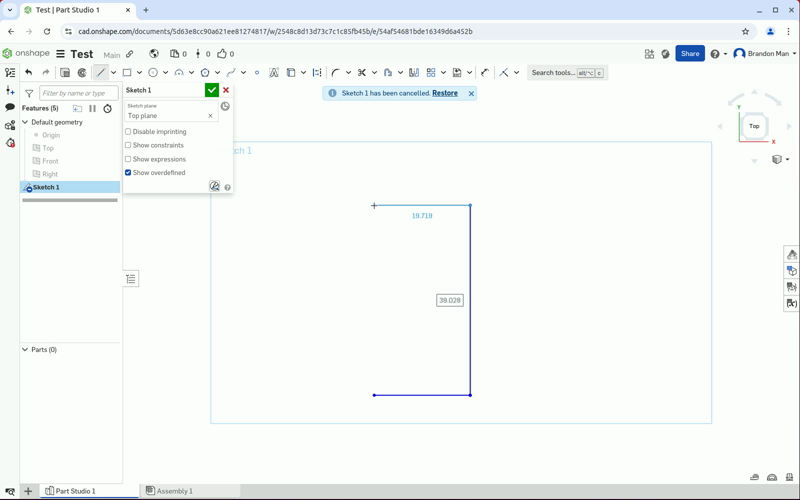
click(374, 205)
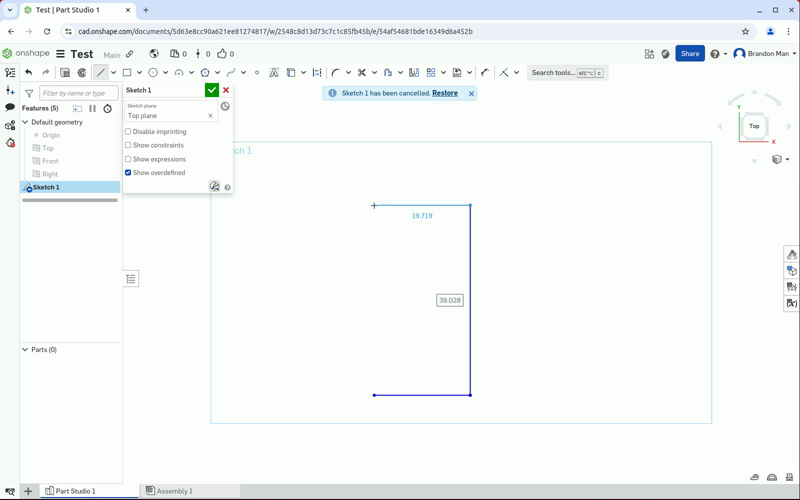
key_up(shift)
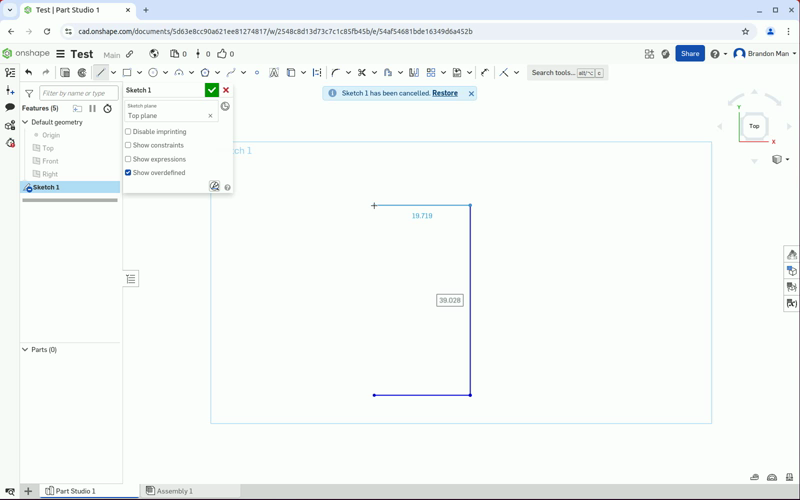
key_down(shift)
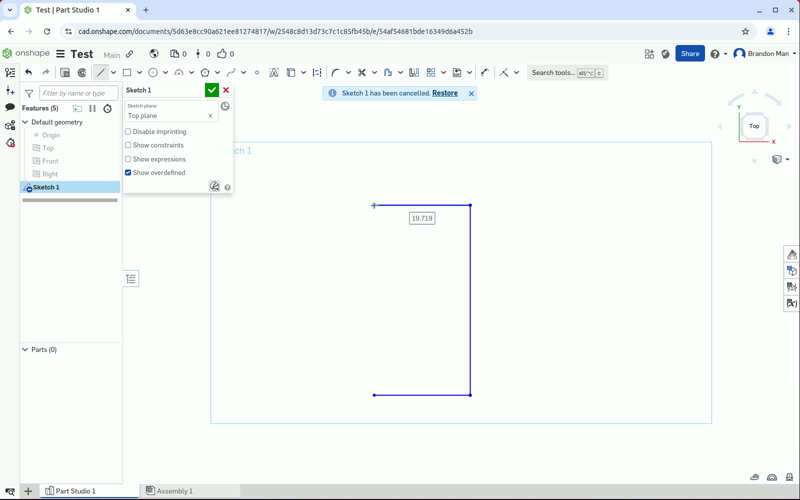
mouse_move(374, 395)
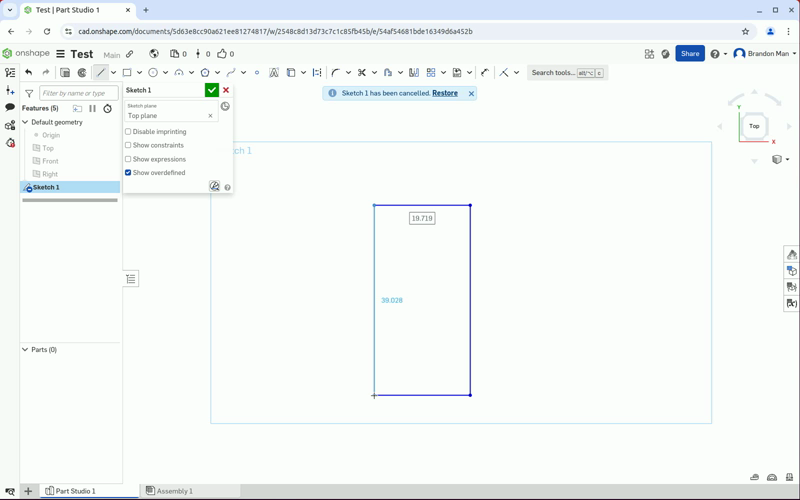
key_up(shift)
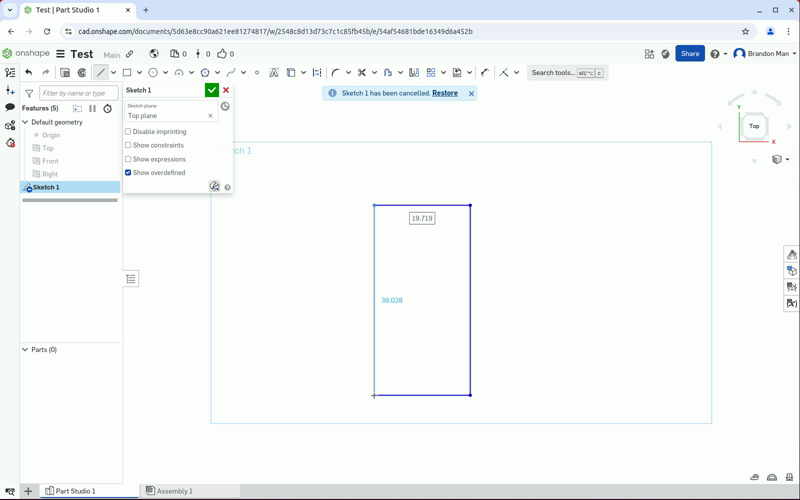
click(374, 395)
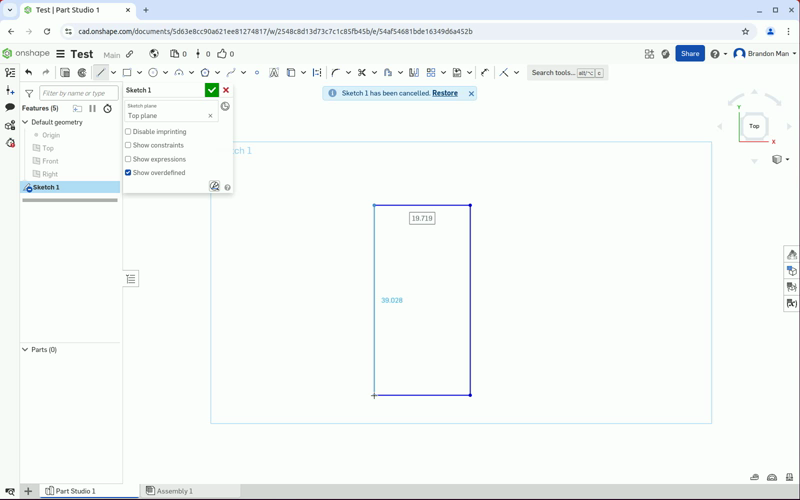
key(esc)
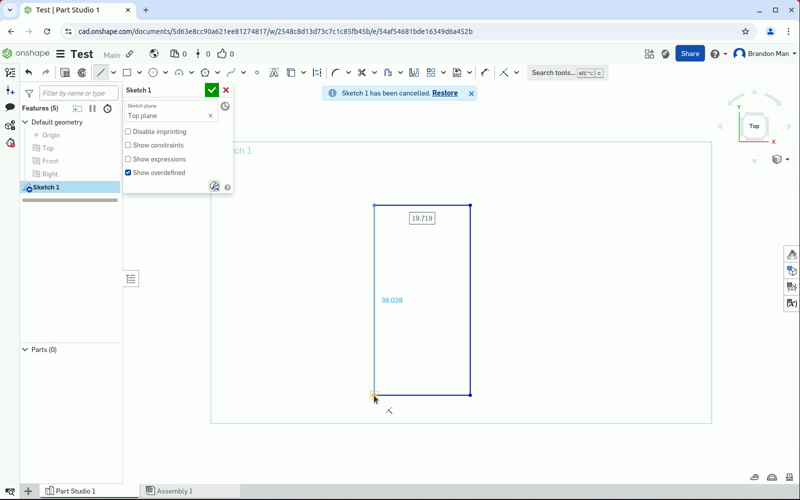
key(l)
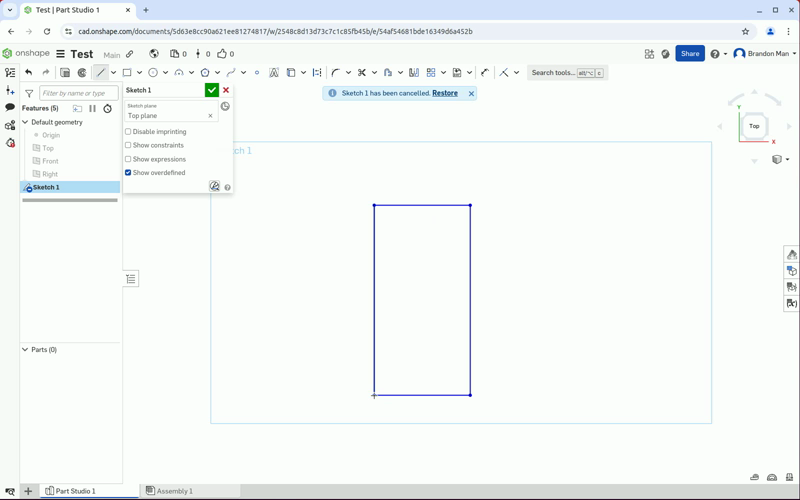
key_down(shift)
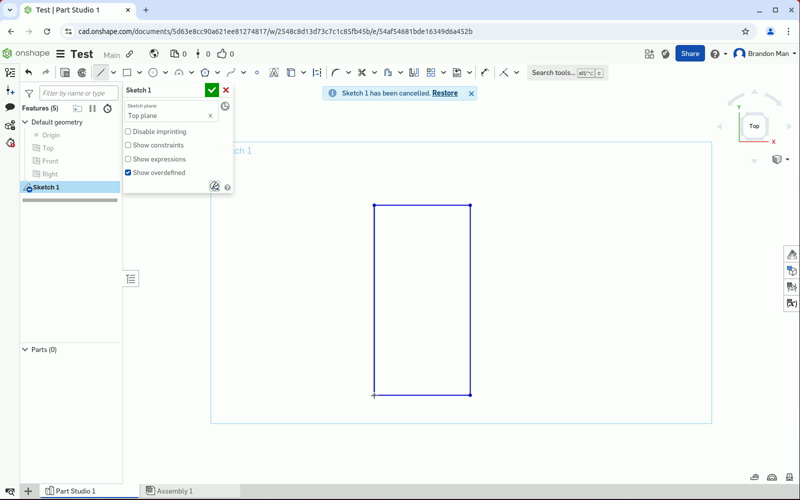
mouse_move(383, 385)
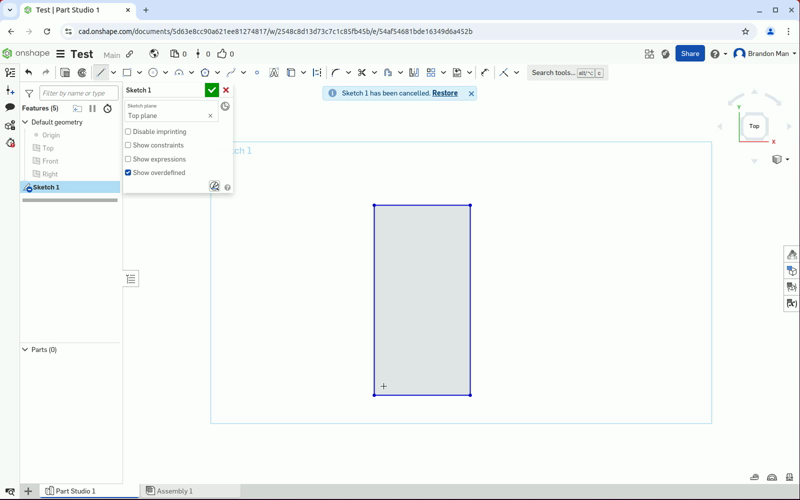
click(383, 385)
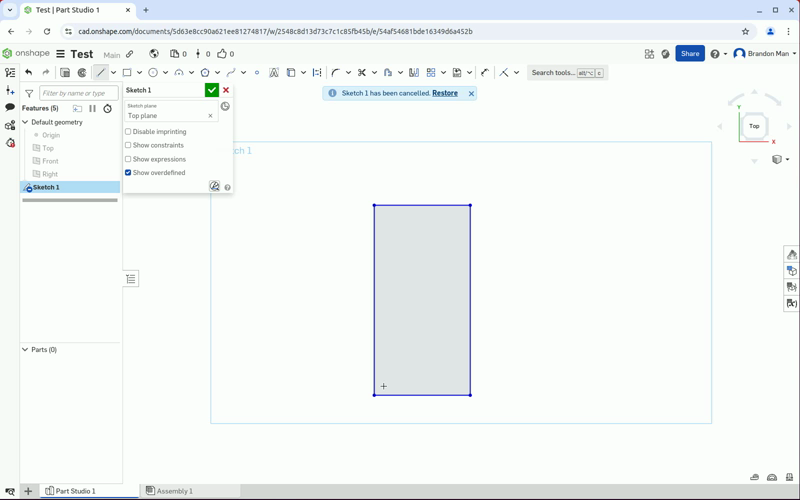
key_up(shift)
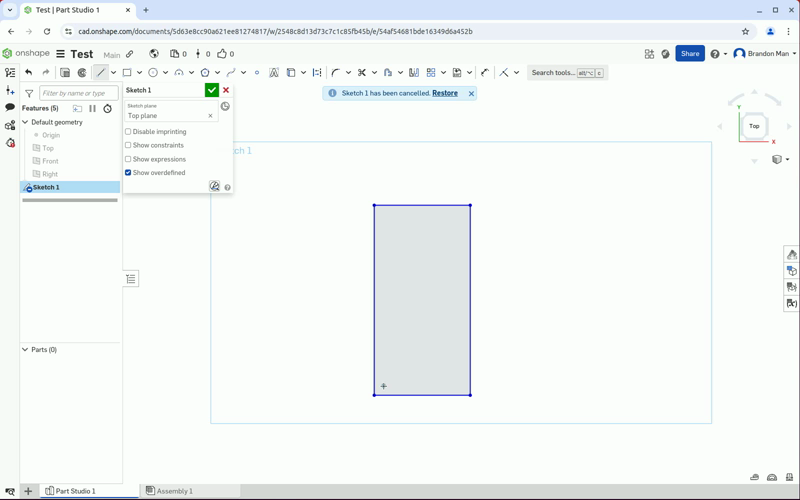
key_down(shift)
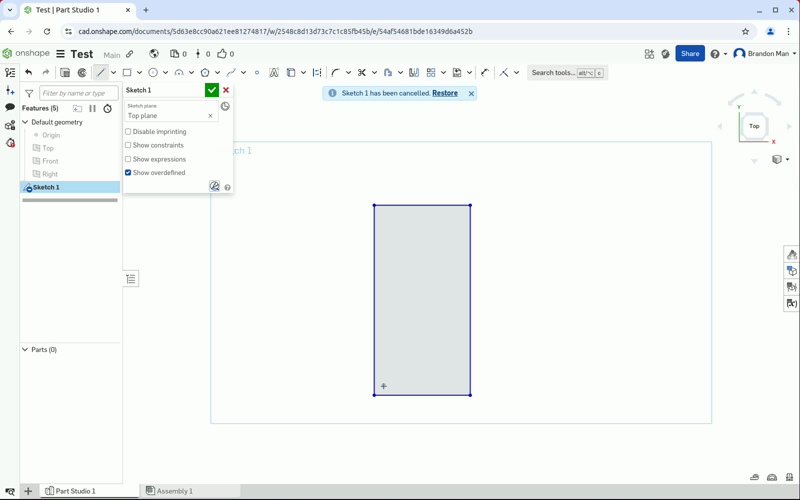
mouse_move(460, 385)
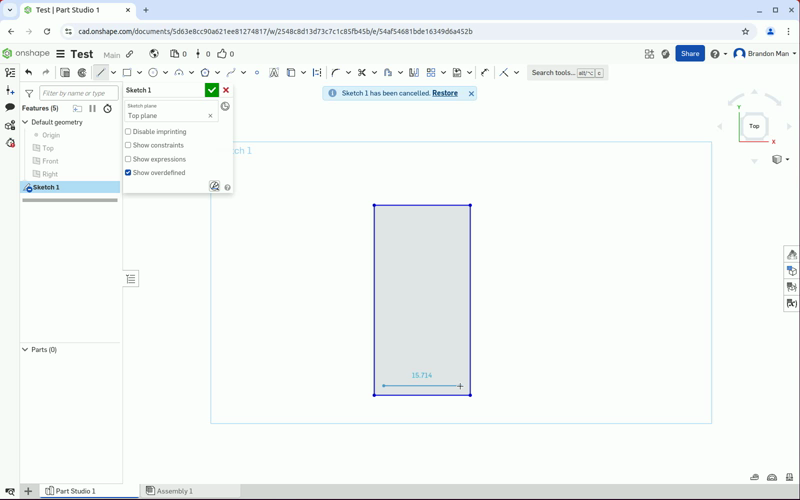
click(460, 385)
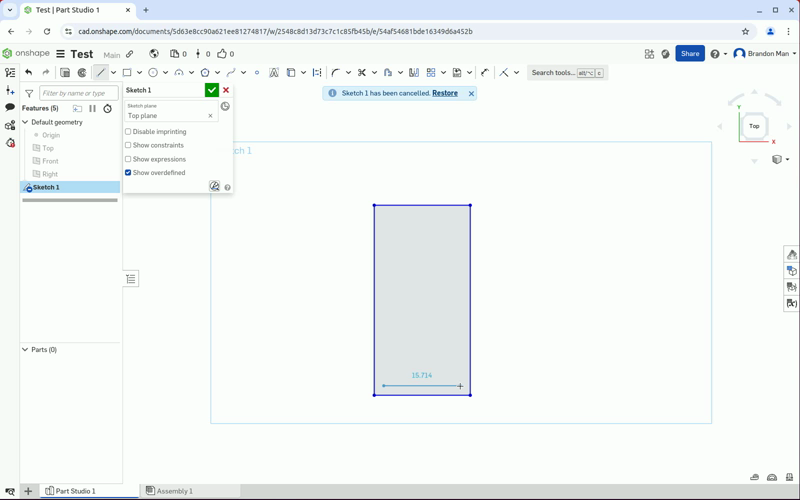
key_up(shift)
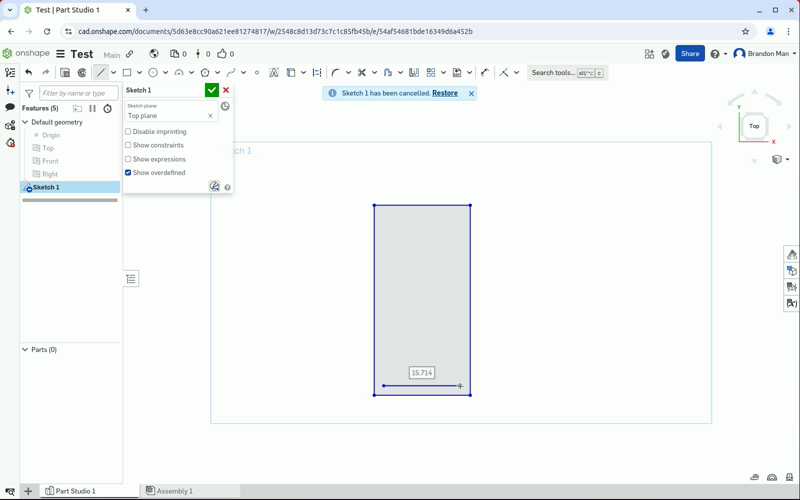
key_down(shift)
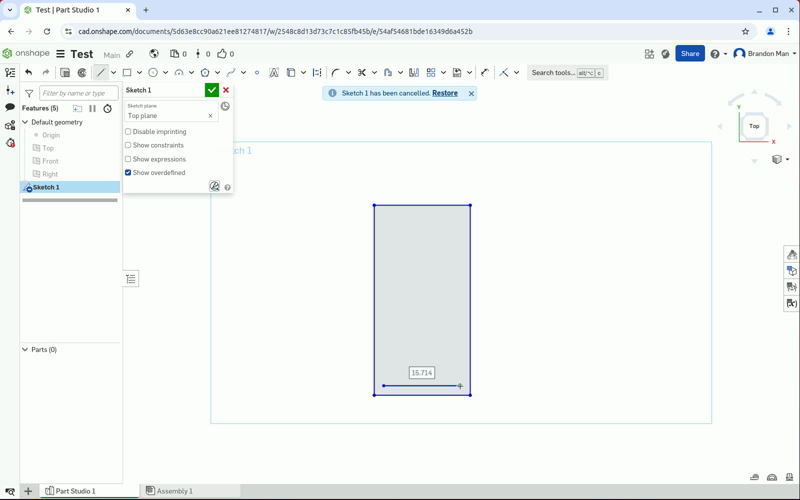
mouse_move(460, 215)
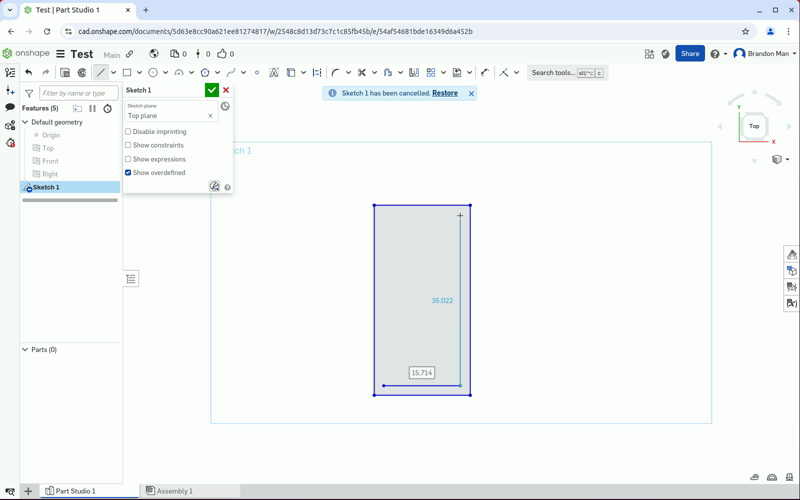
click(460, 215)
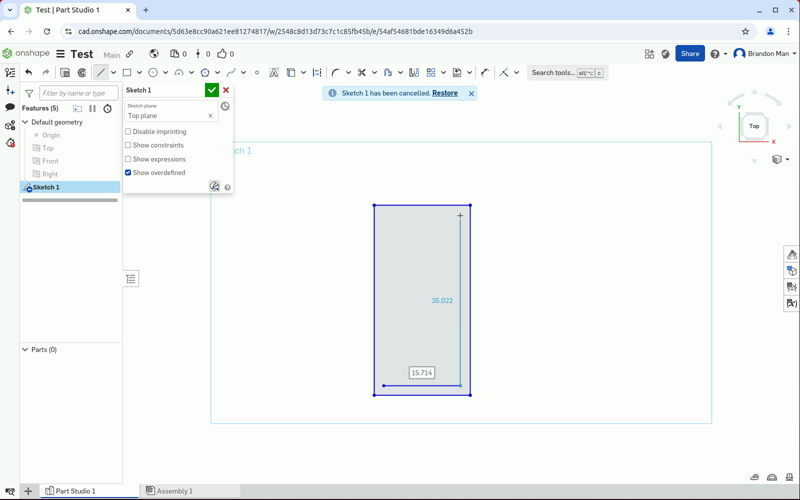
key_up(shift)
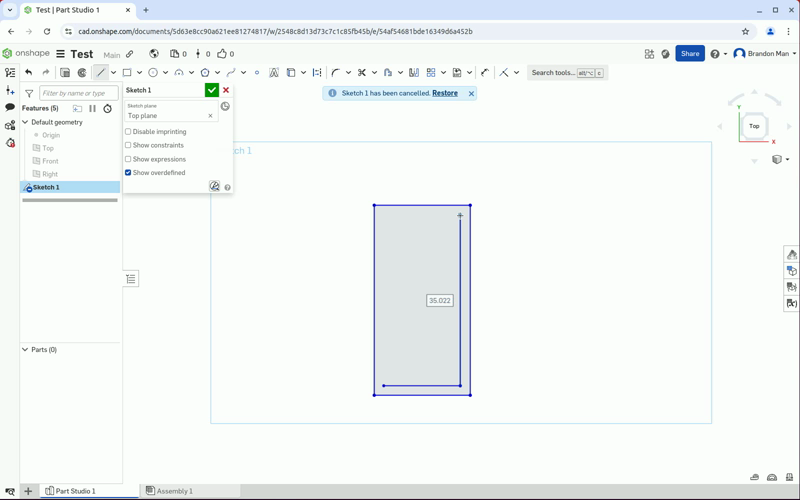
key_down(shift)
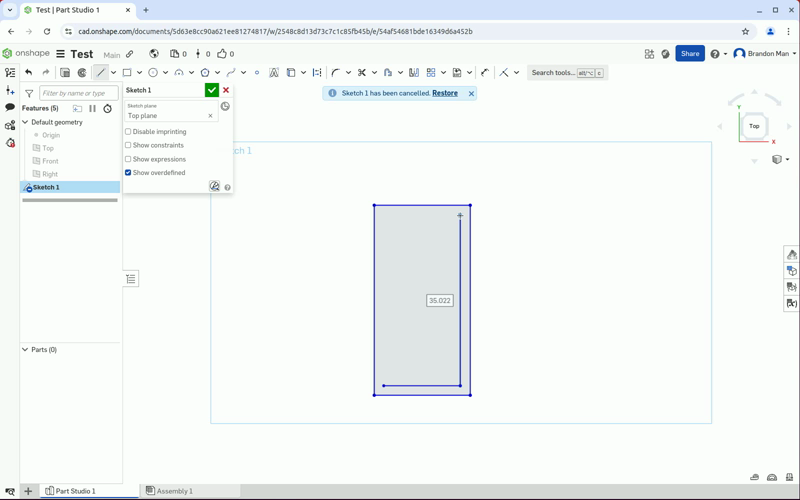
mouse_move(383, 215)
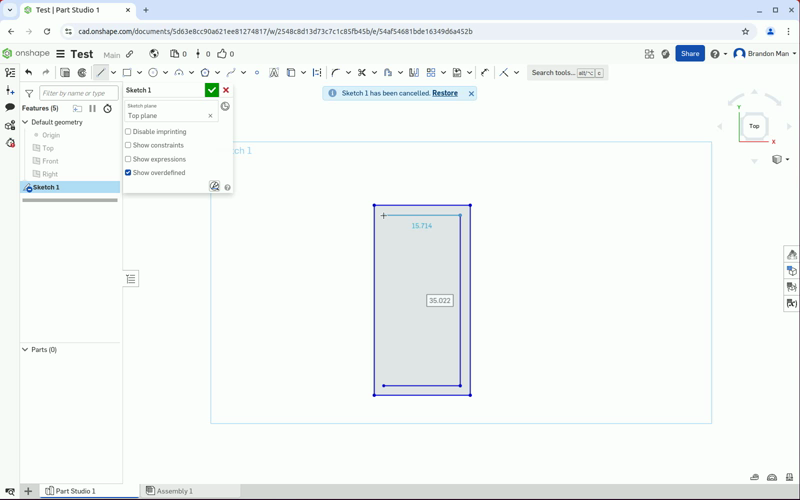
click(383, 215)
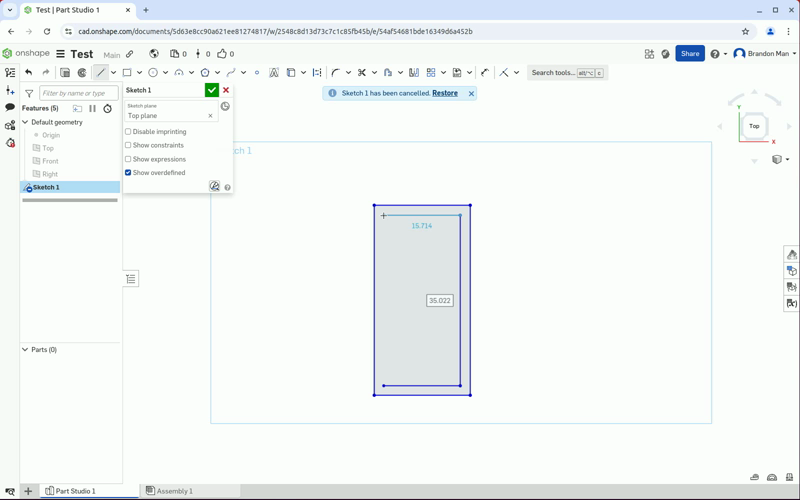
key_up(shift)
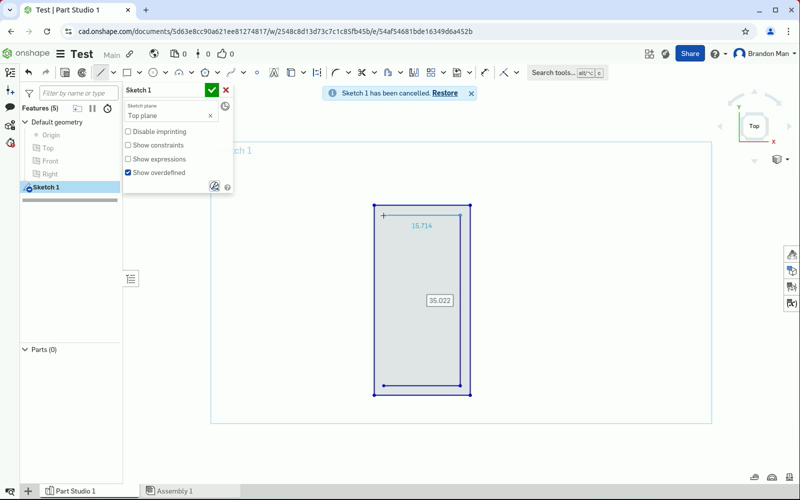
key_down(shift)
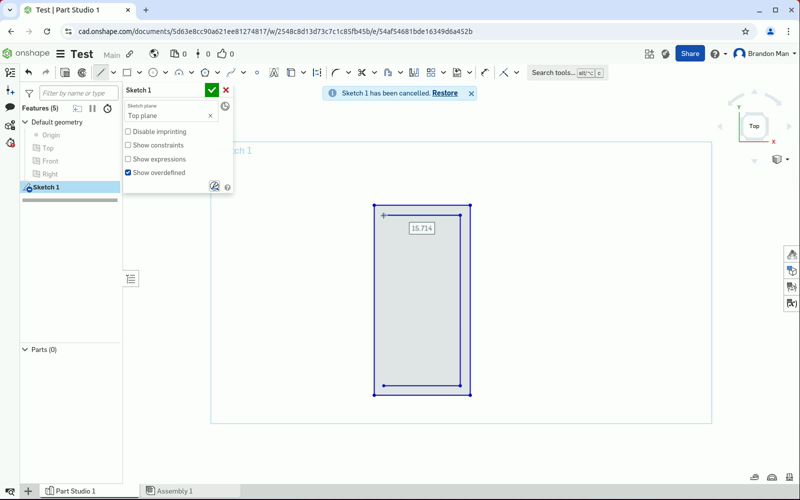
mouse_move(383, 385)
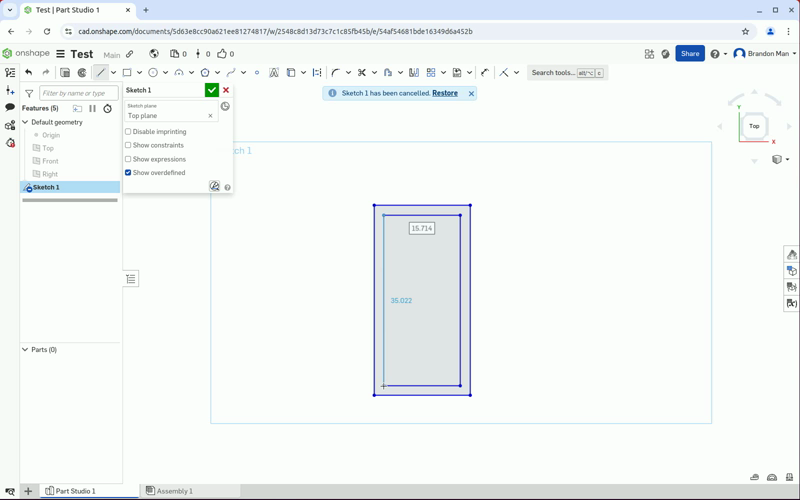
key_up(shift)
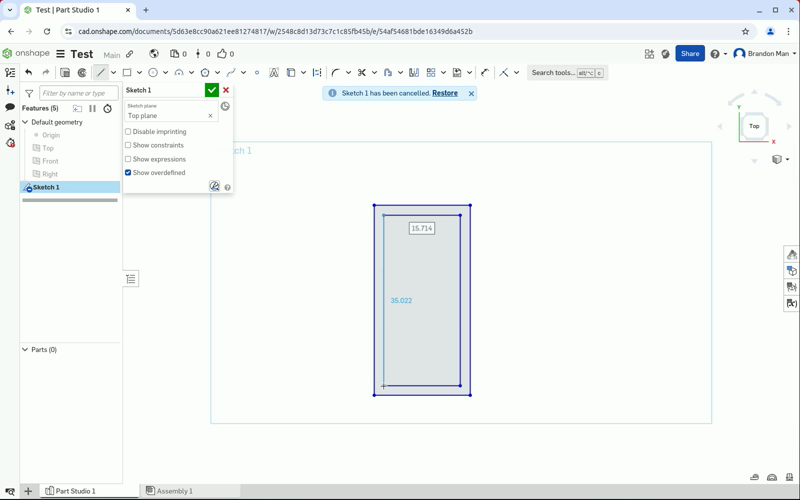
click(383, 385)
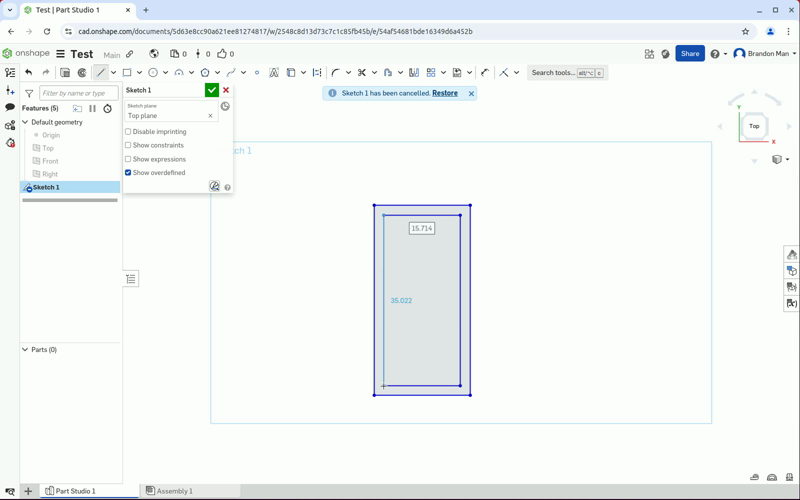
key(esc)
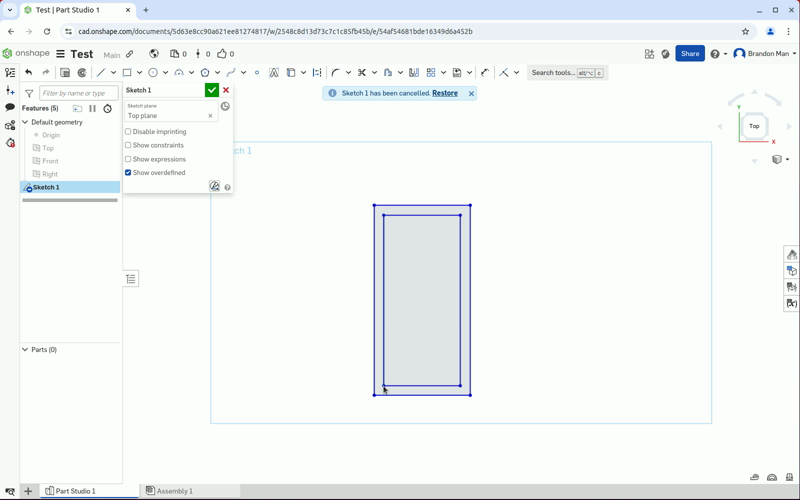
mouse_move(398, 390)
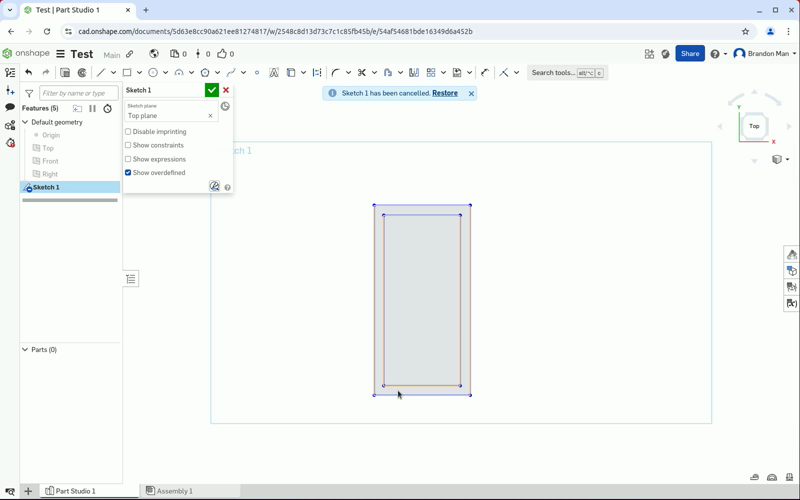
click(398, 390)
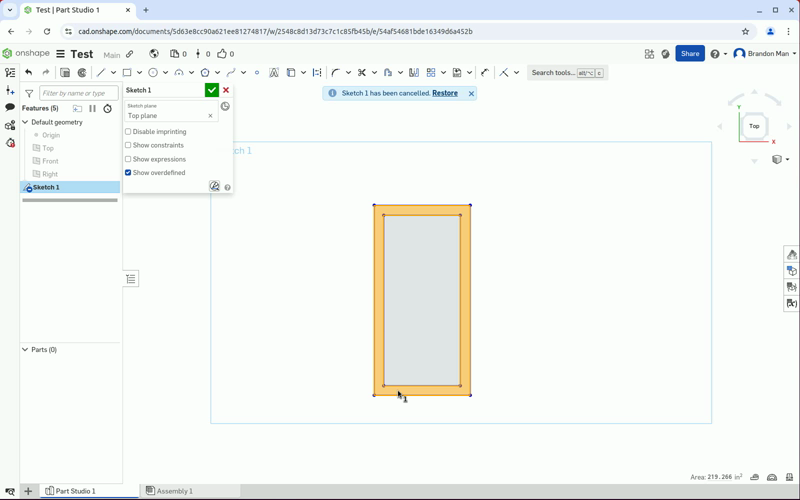
mouse_move(73, 352)
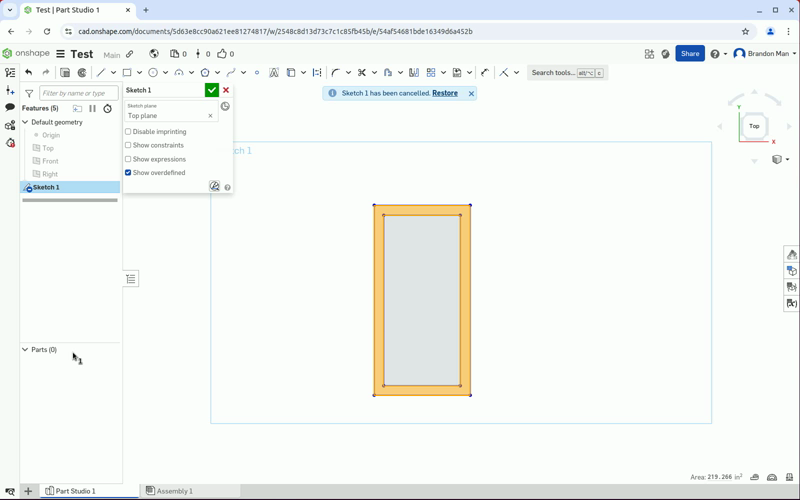
key(shift+y)
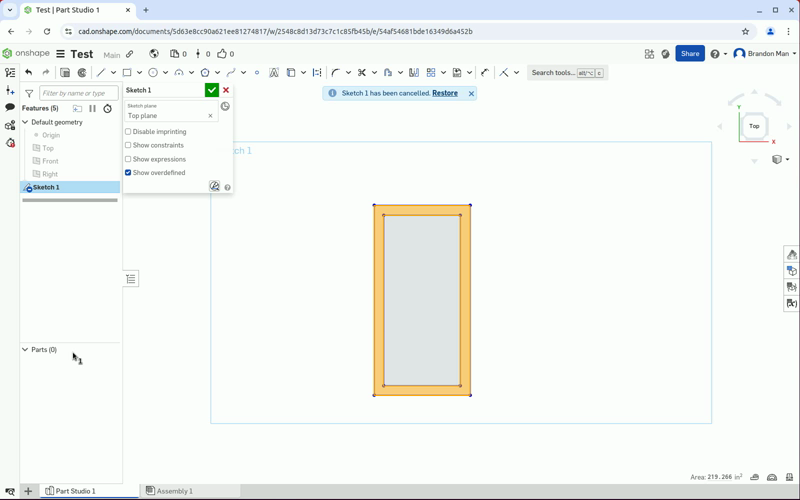
key(shift+e)
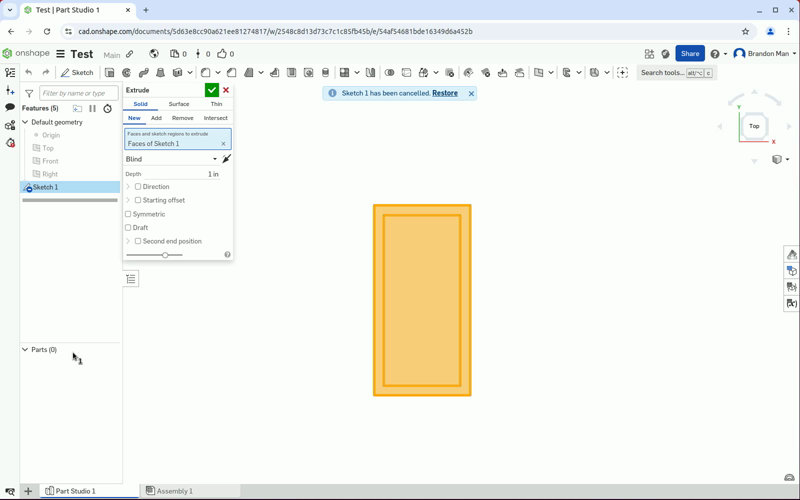
mouse_move(143, 106)
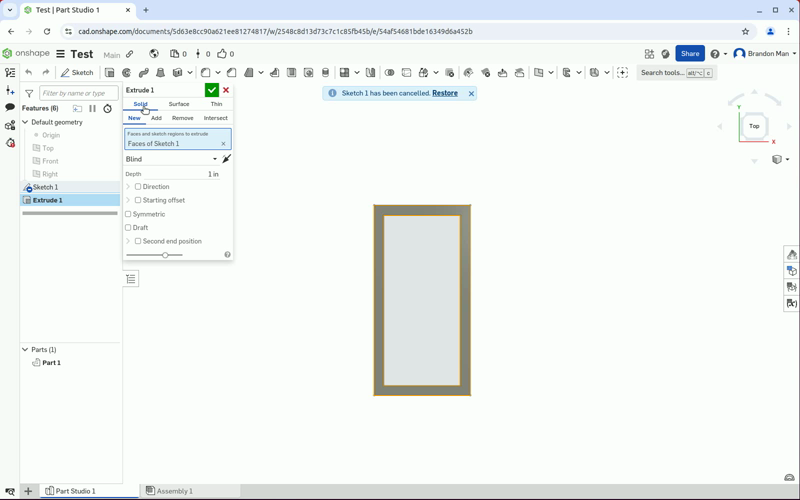
click(143, 106)
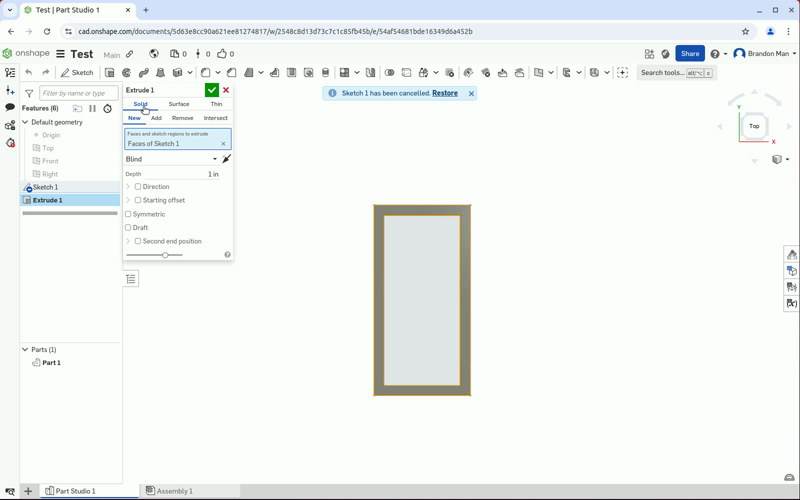
mouse_move(137, 120)
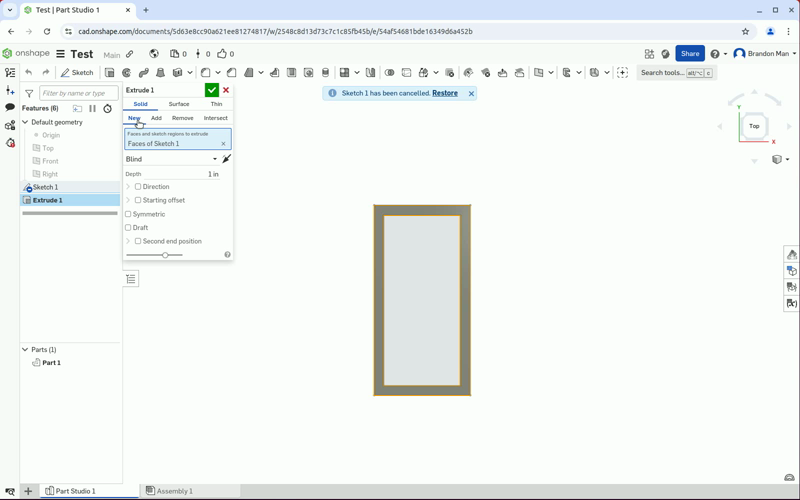
click(137, 120)
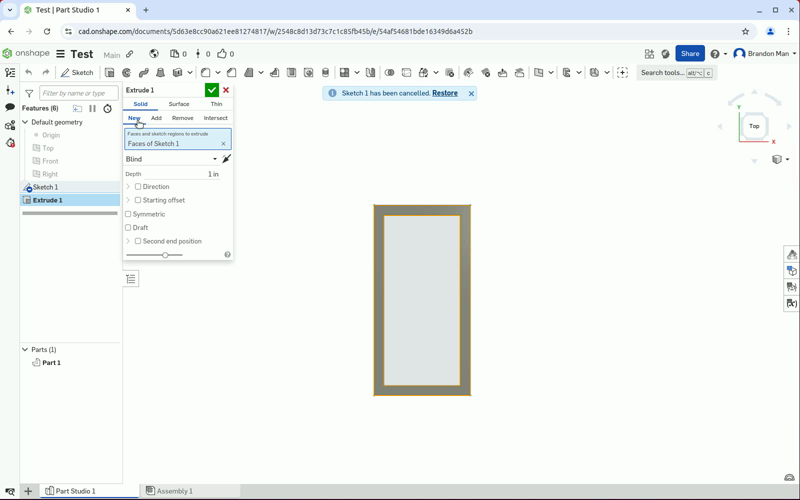
key(tab, 4)
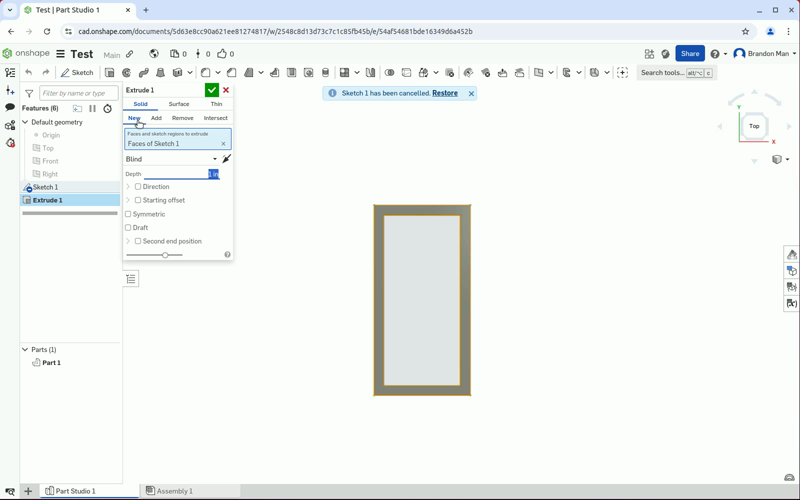
text(1.685)
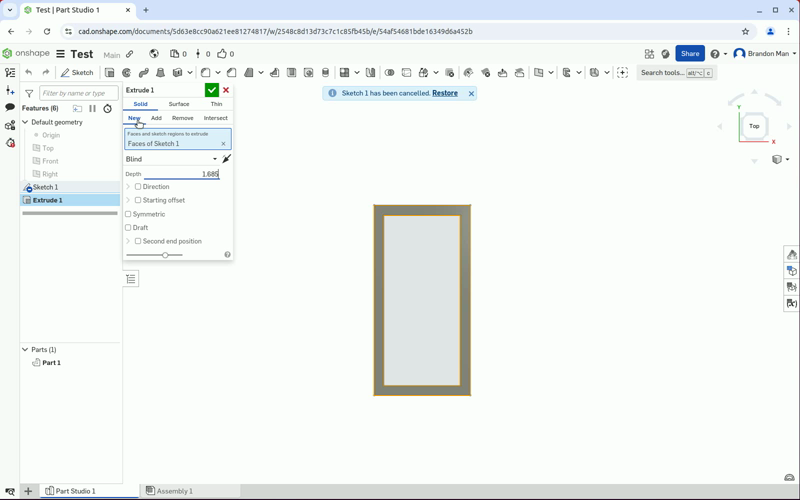
key(enter)
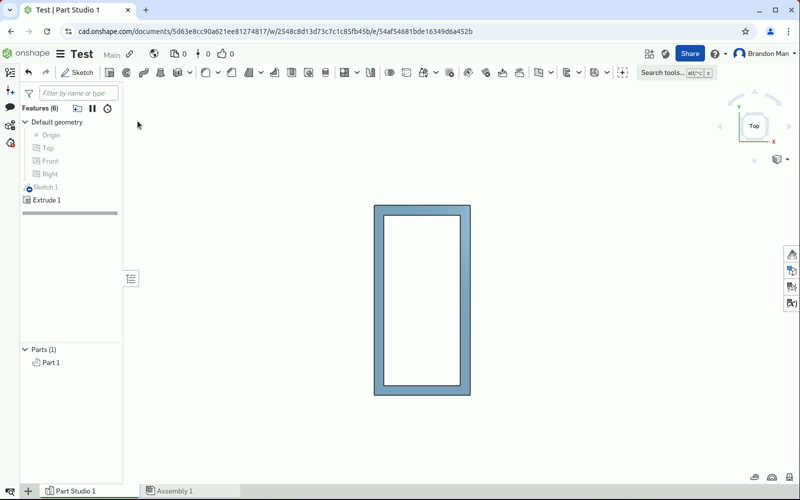
key(shift+h)
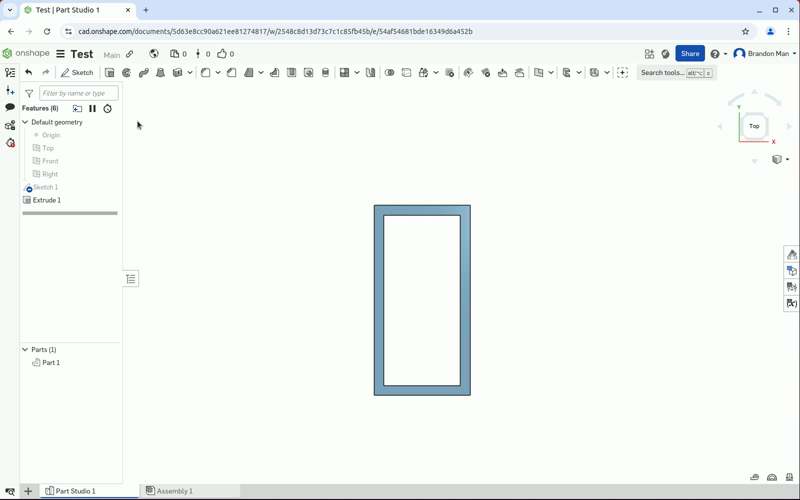
key(shift+h)
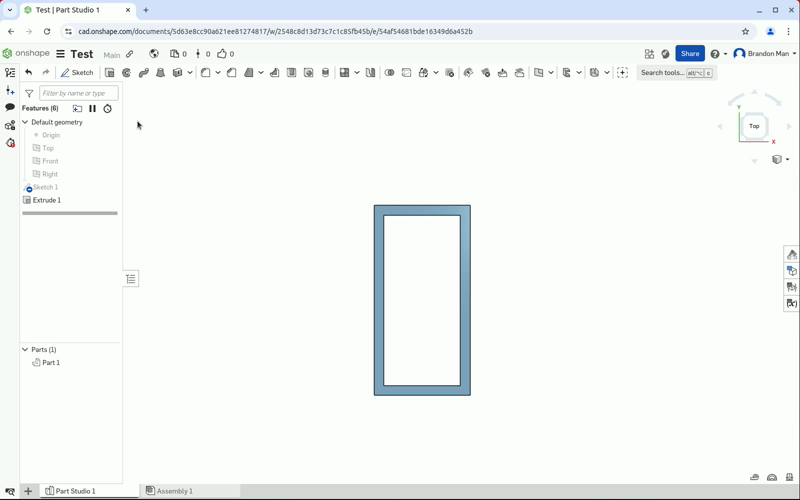
mouse_move(73, 189)
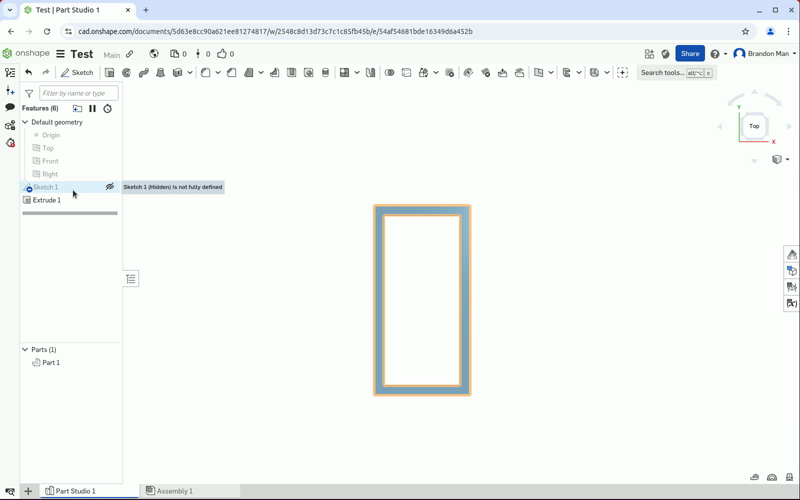
click(73, 189)
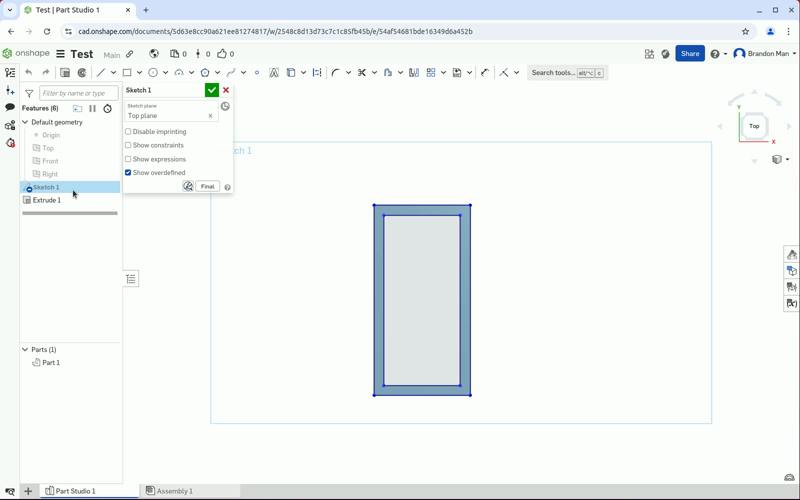
mouse_move(229, 92)
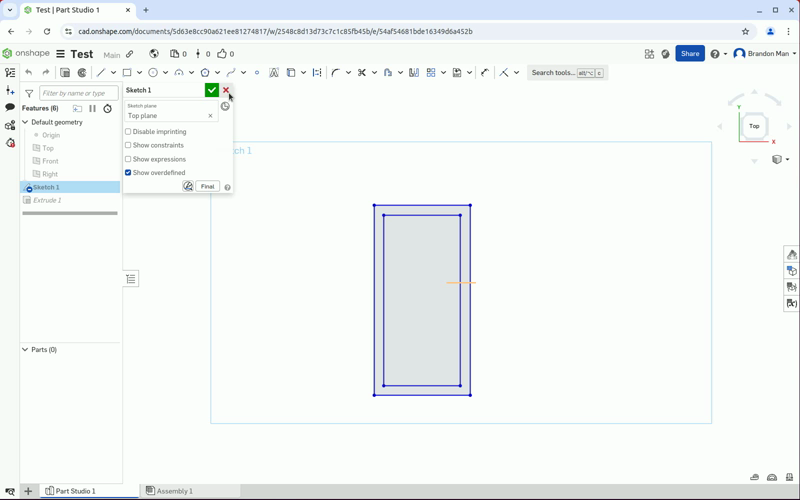
click(229, 92)
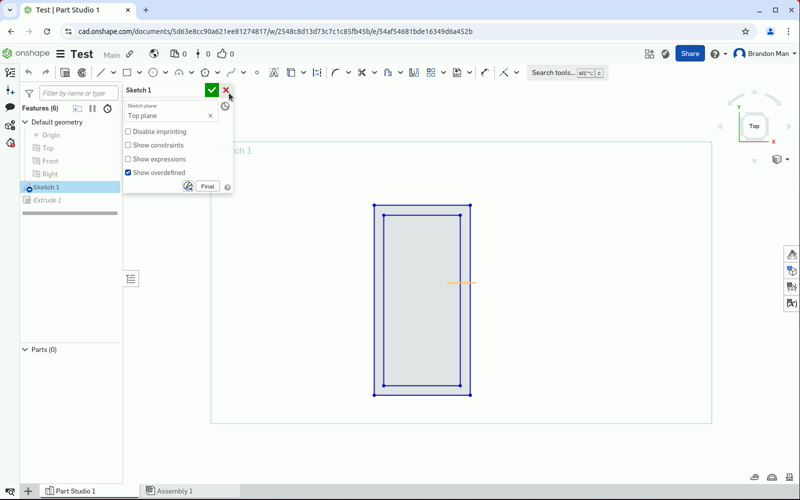
key(shift+s)
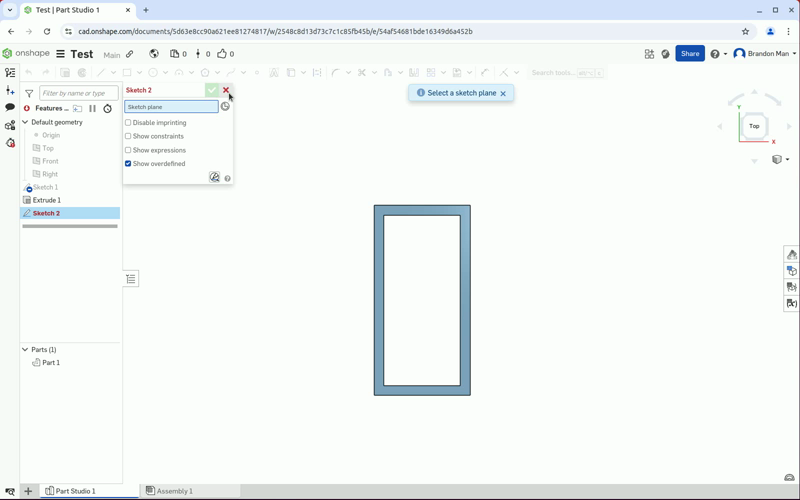
mouse_move(73, 150)
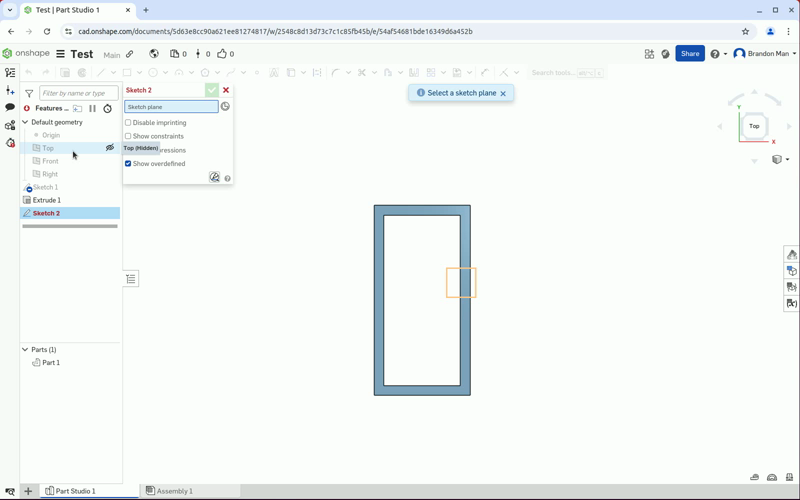
click(73, 150)
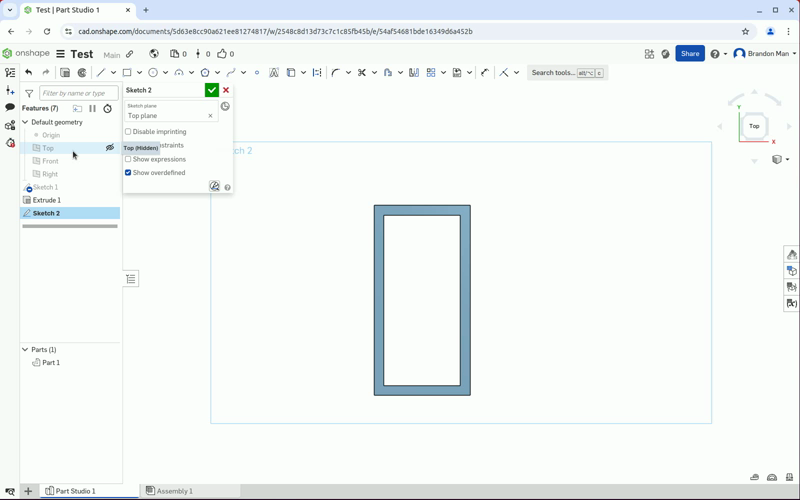
mouse_move(73, 352)
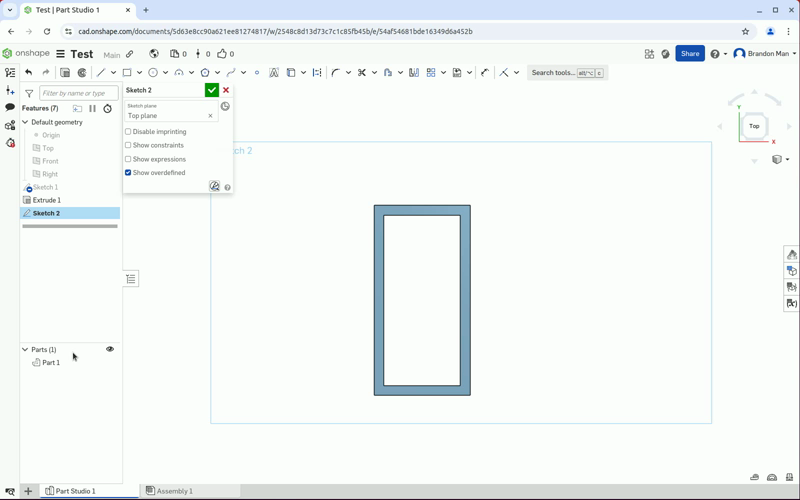
key(y)
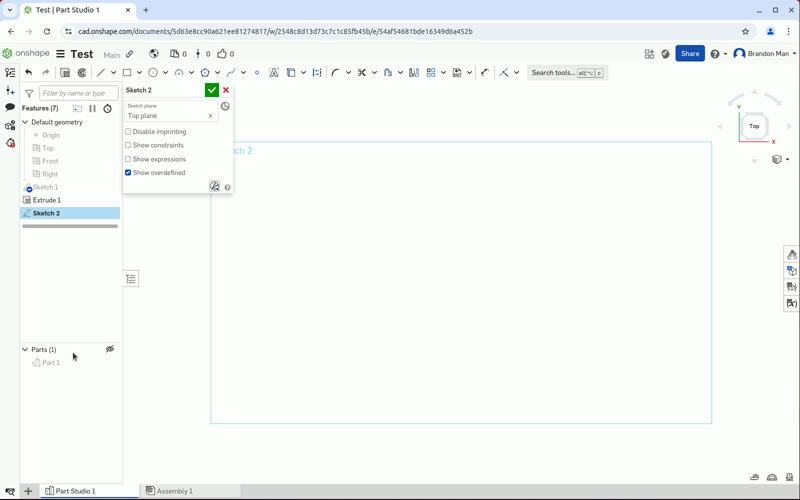
key(l)
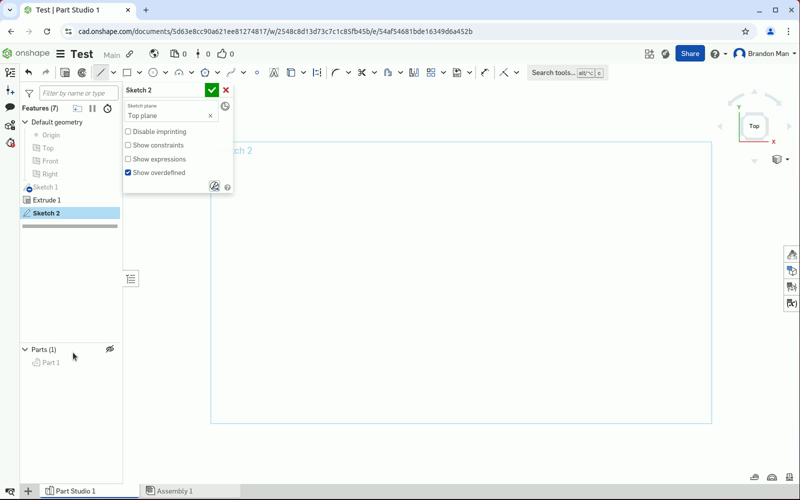
key_down(shift)
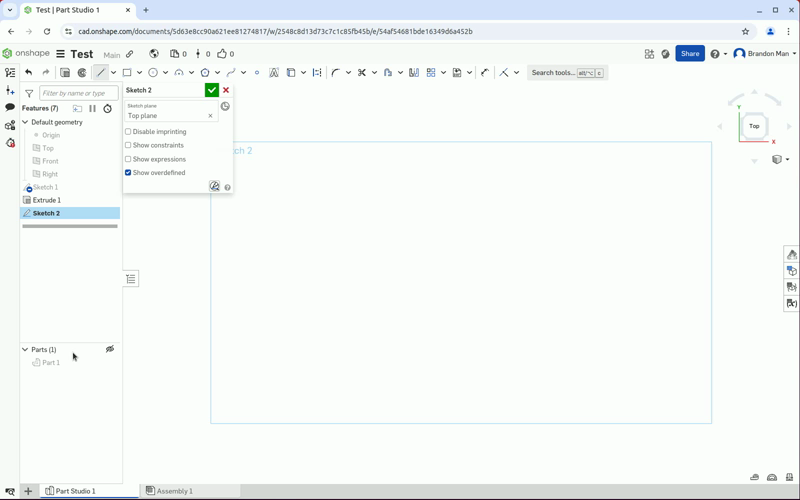
mouse_move(384, 386)
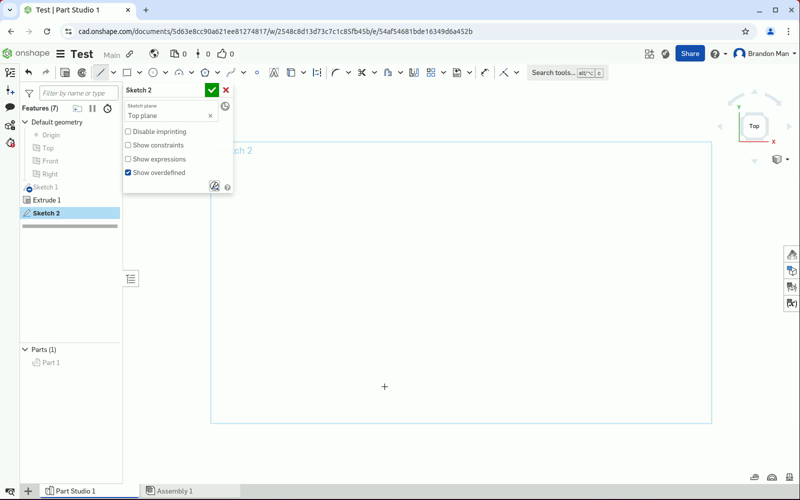
click(384, 386)
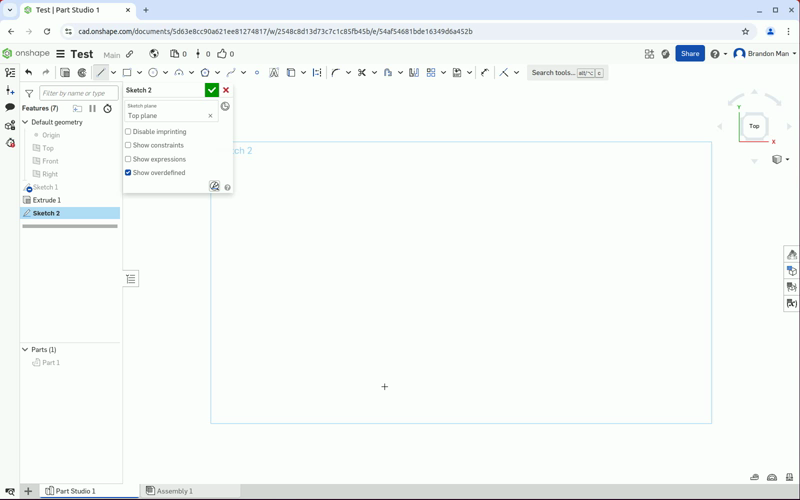
key_up(shift)
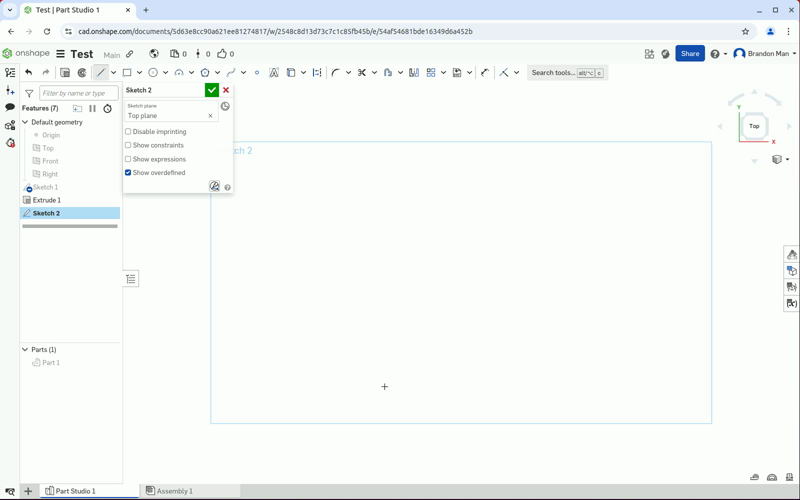
key_down(shift)
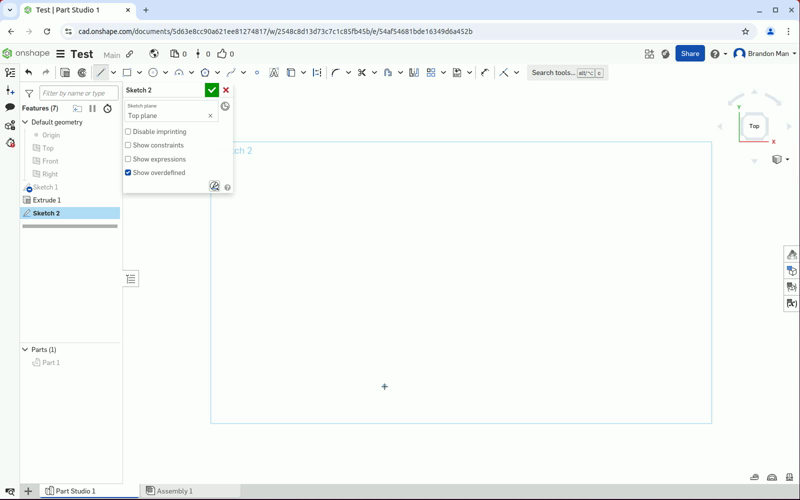
mouse_move(460, 386)
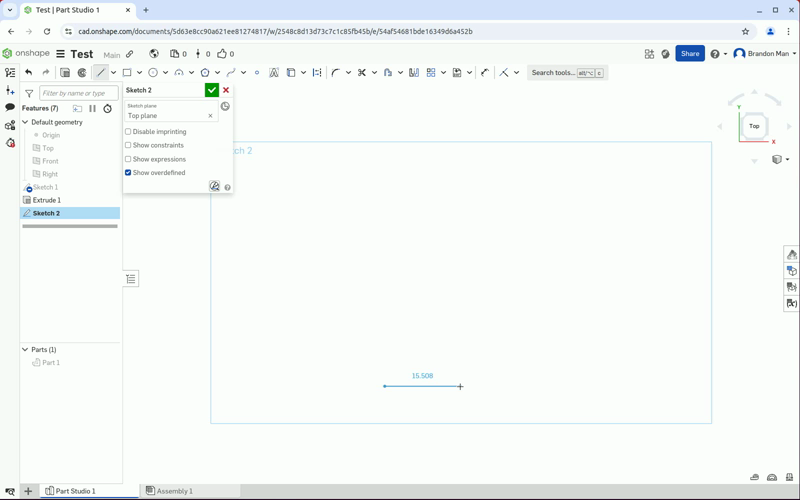
click(460, 386)
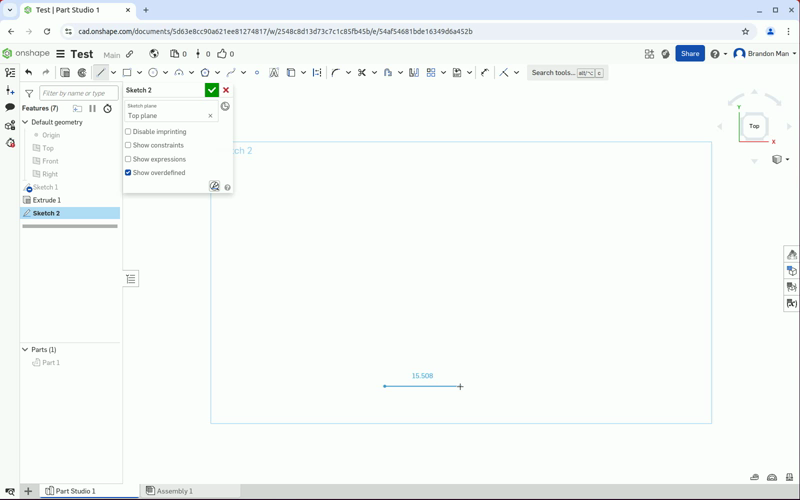
key_up(shift)
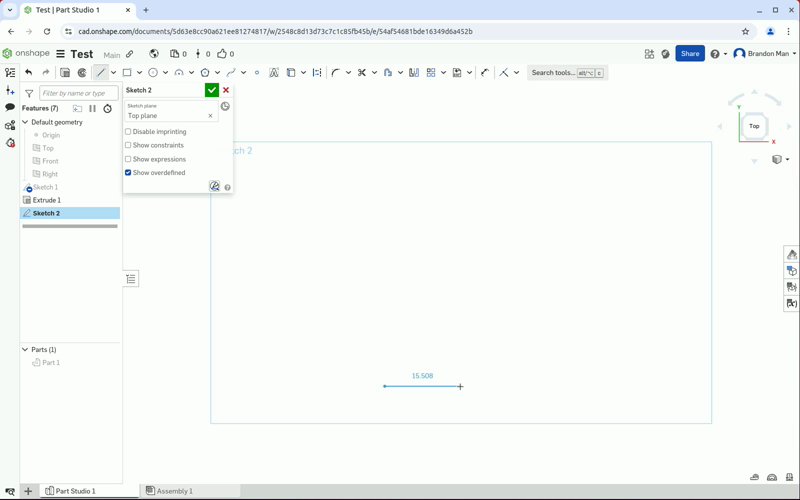
key_down(shift)
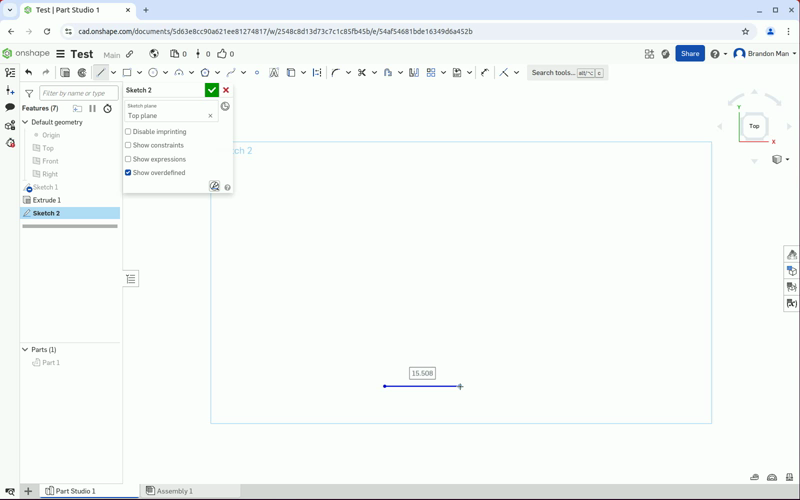
mouse_move(460, 214)
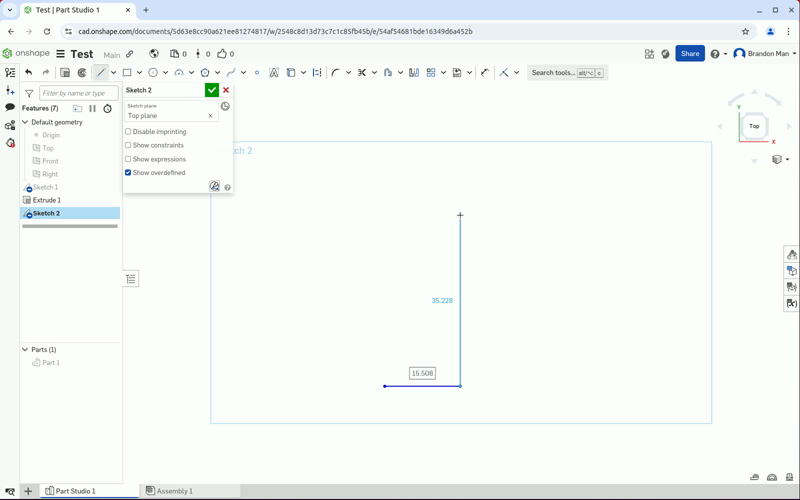
click(460, 214)
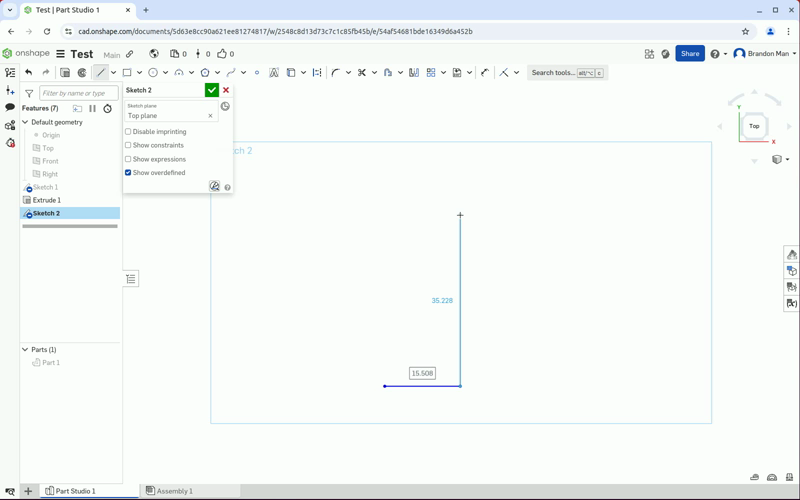
key_up(shift)
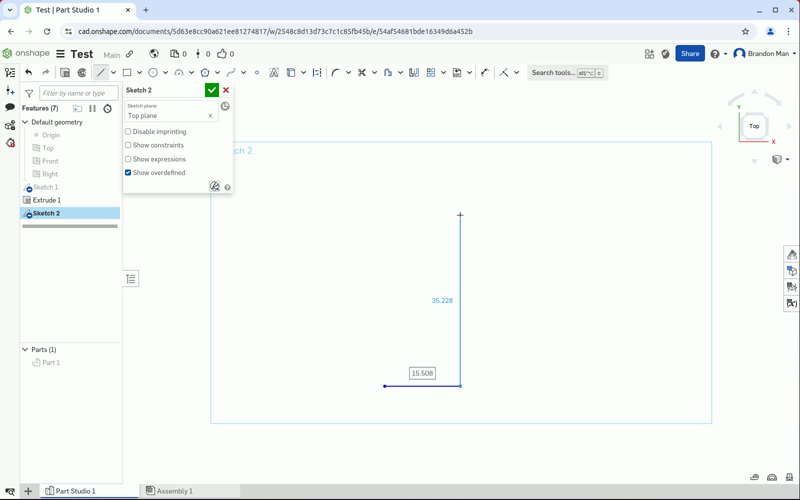
key_down(shift)
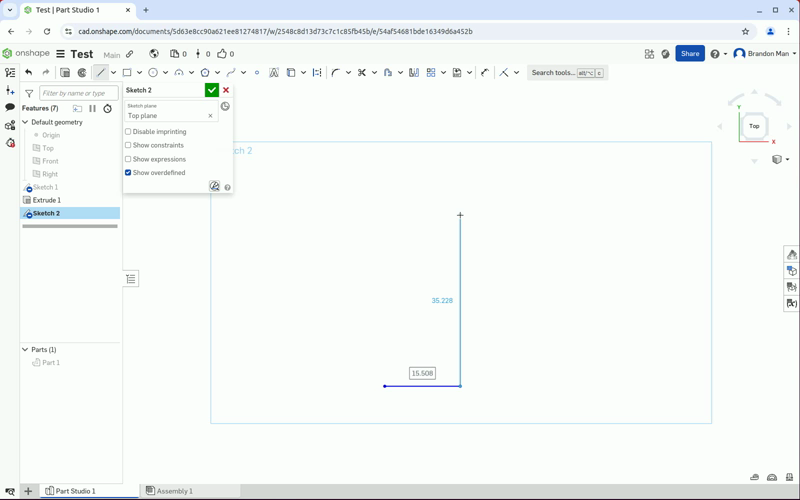
mouse_move(384, 214)
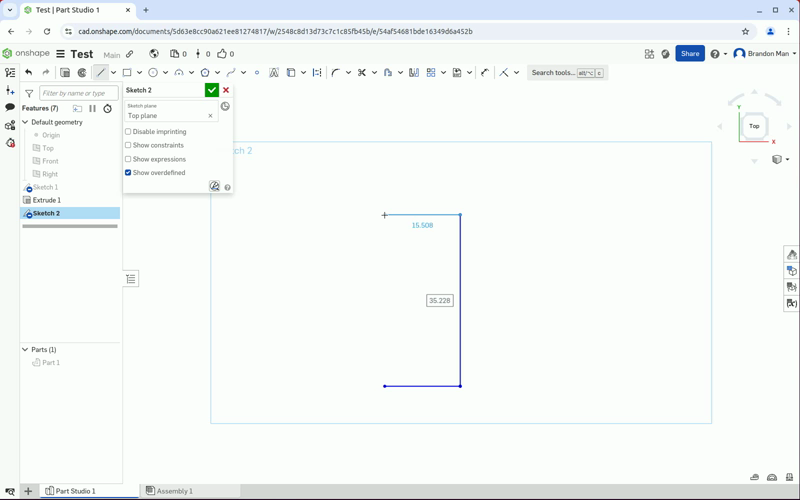
click(384, 214)
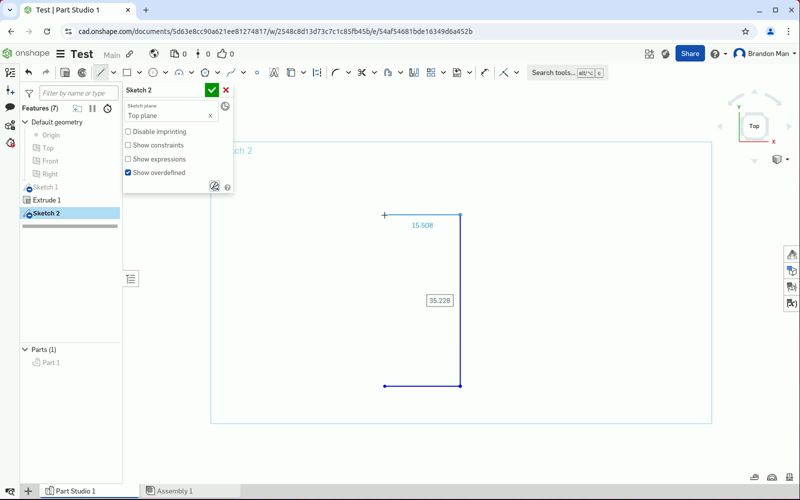
key_up(shift)
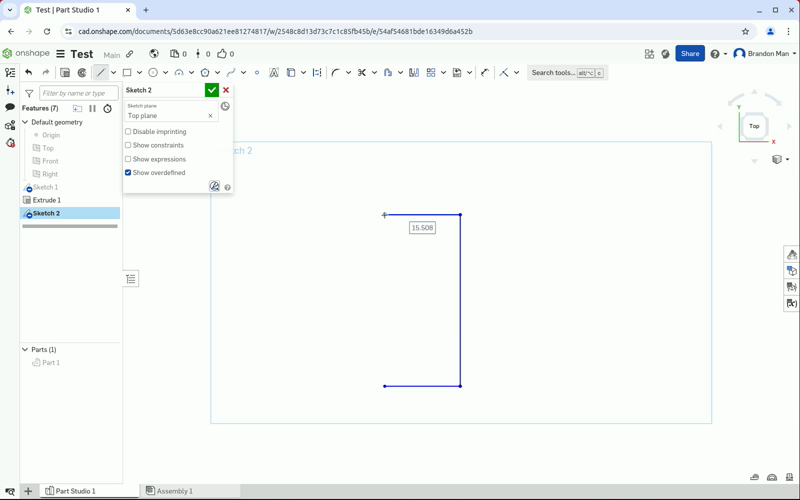
key_down(shift)
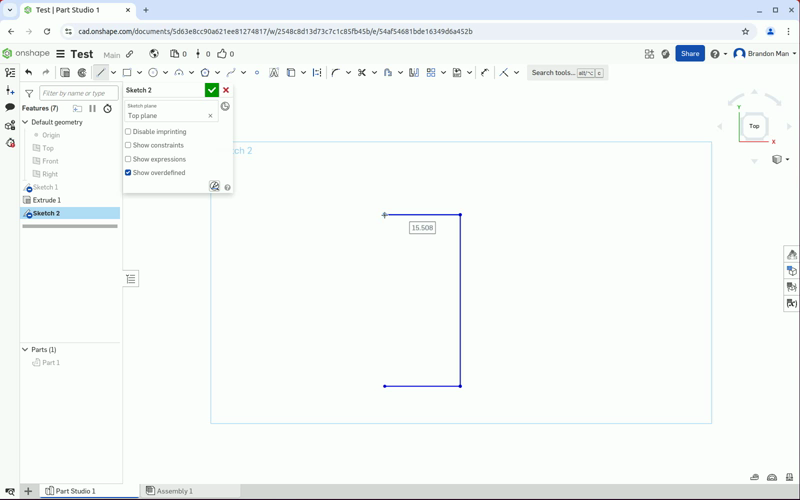
mouse_move(384, 386)
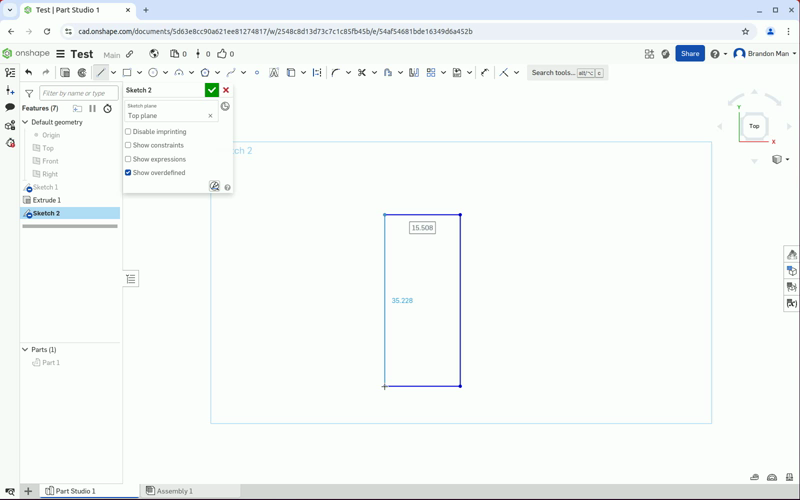
key_up(shift)
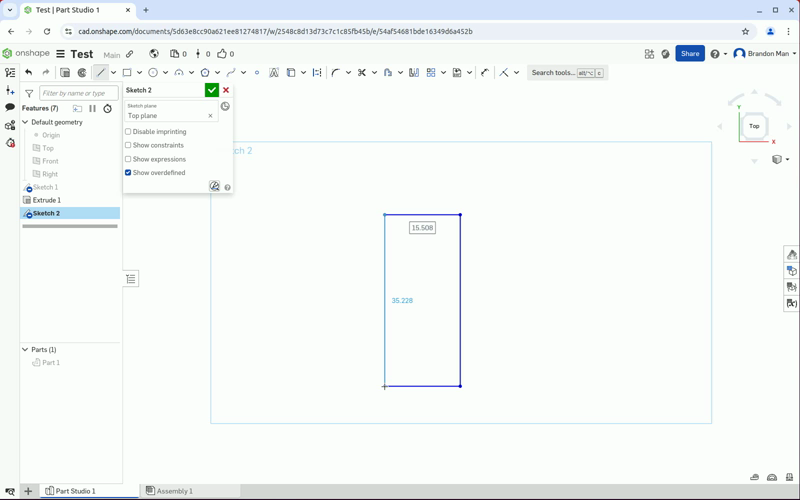
click(384, 386)
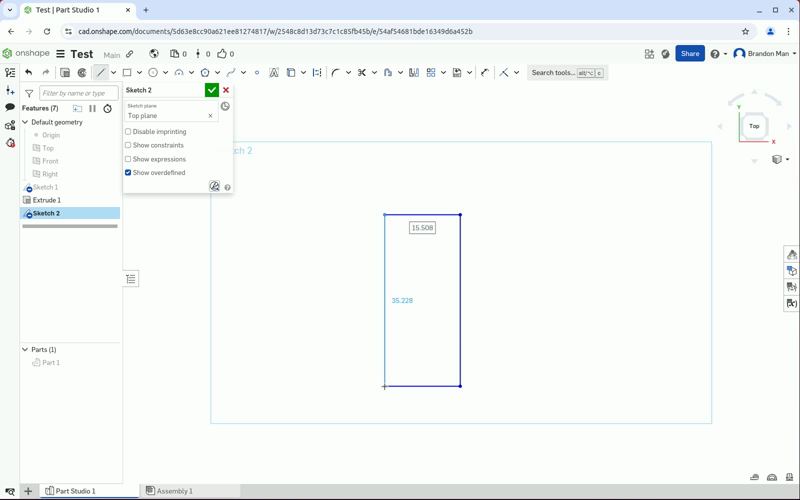
key(esc)
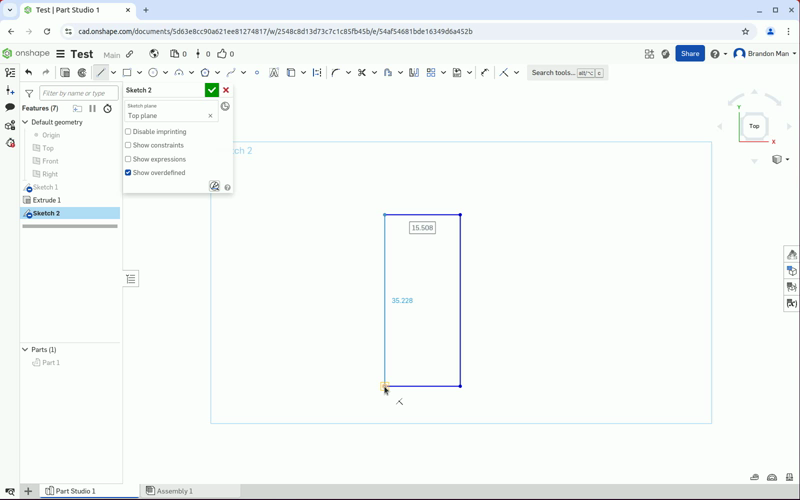
mouse_move(410, 319)
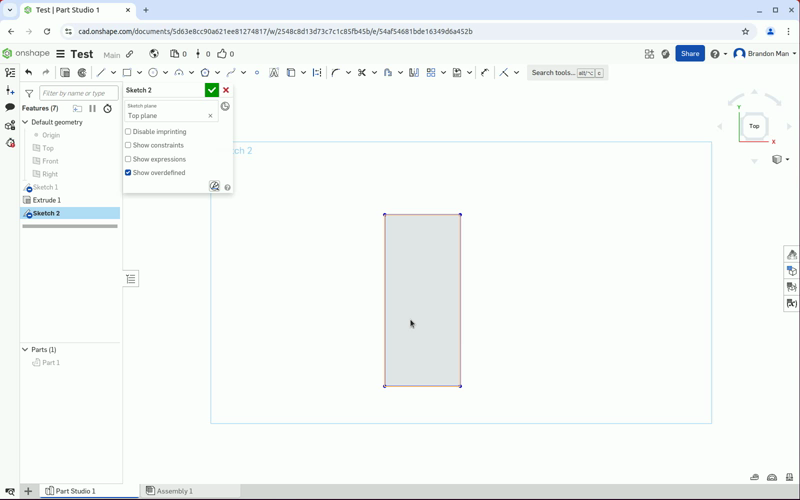
click(410, 319)
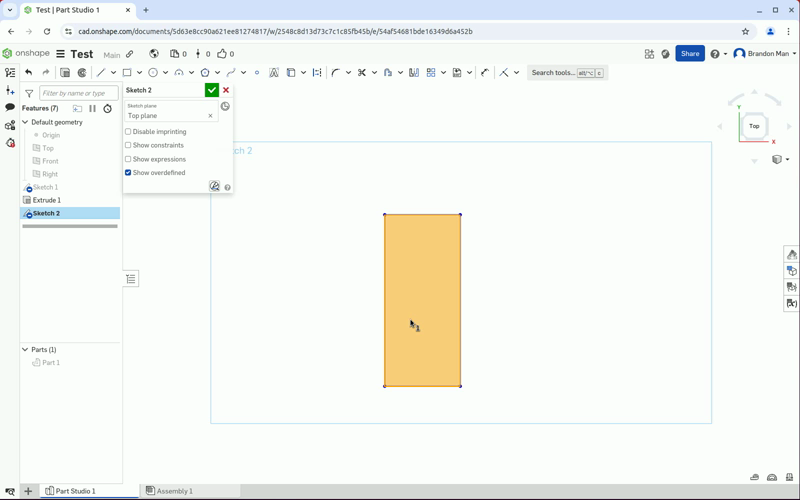
mouse_move(73, 352)
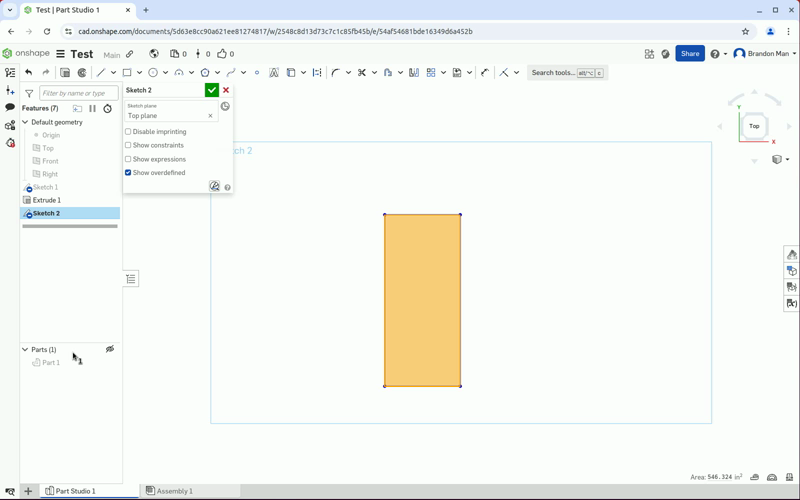
key(shift+y)
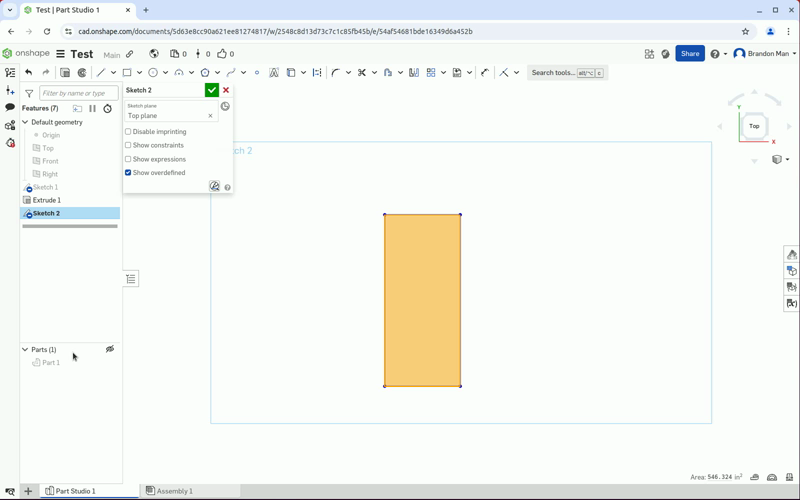
key(shift+e)
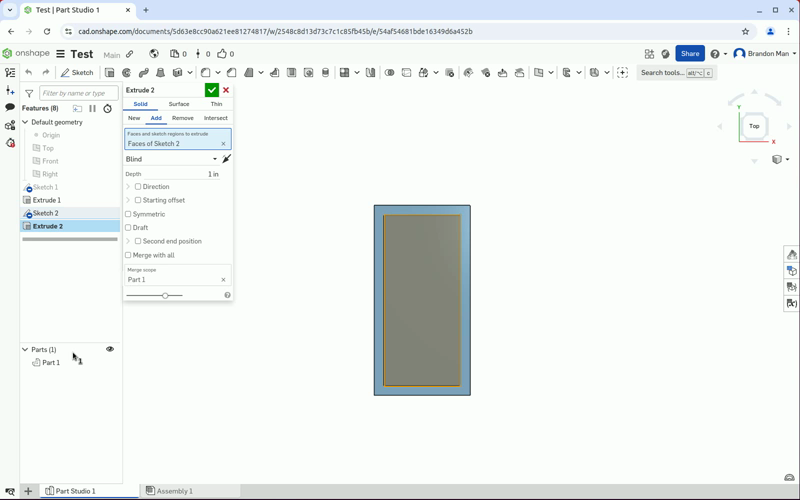
mouse_move(143, 106)
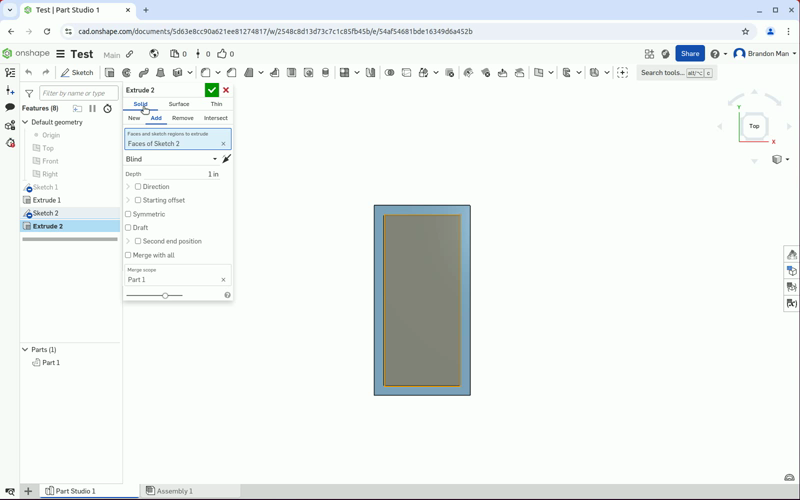
click(143, 106)
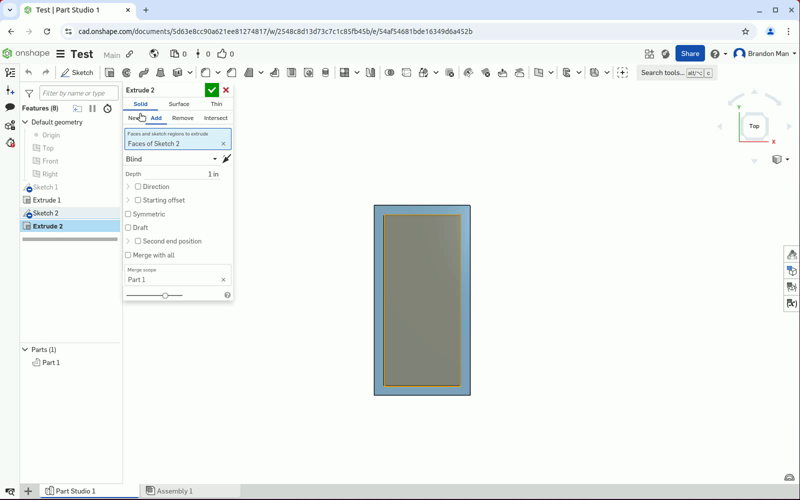
mouse_move(137, 120)
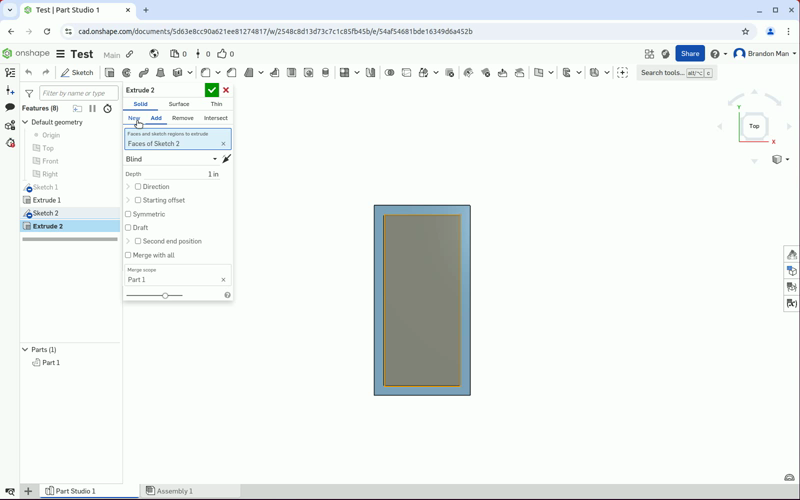
click(137, 120)
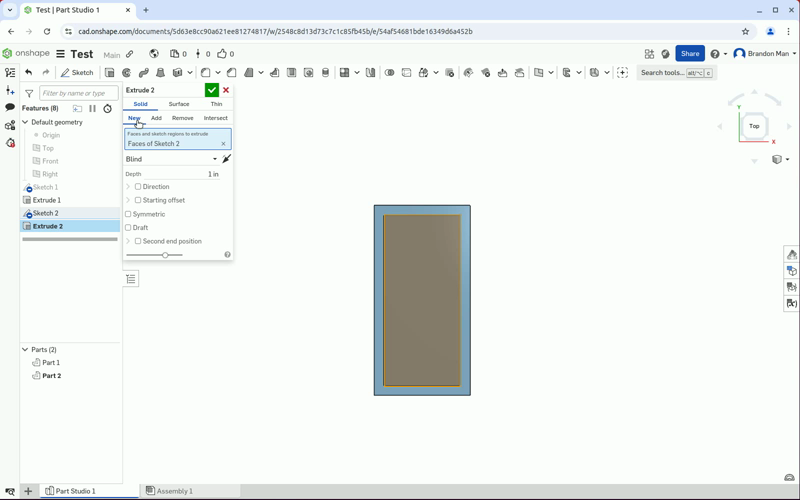
key(tab, 4)
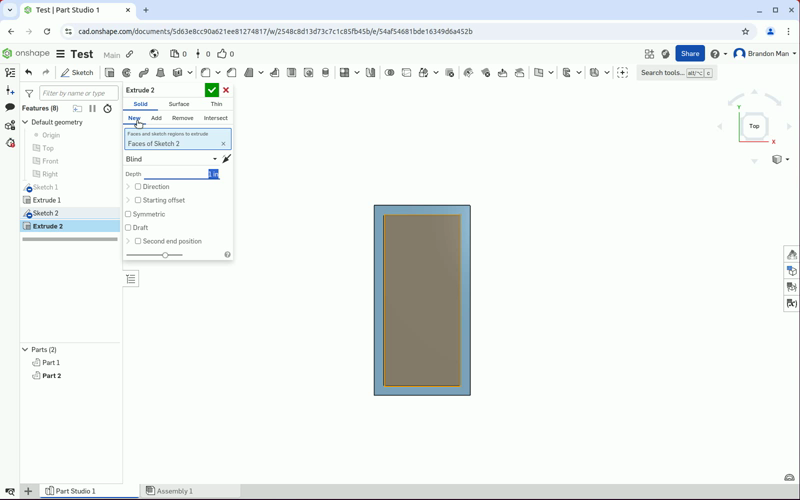
text(1.204)
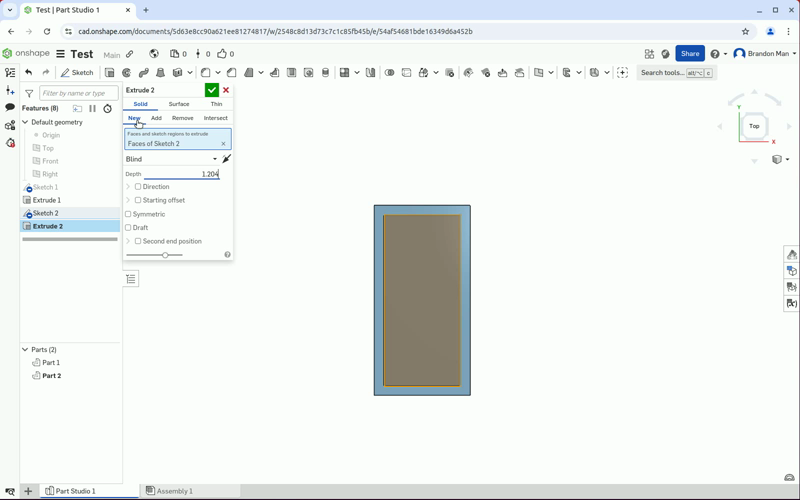
key(enter)
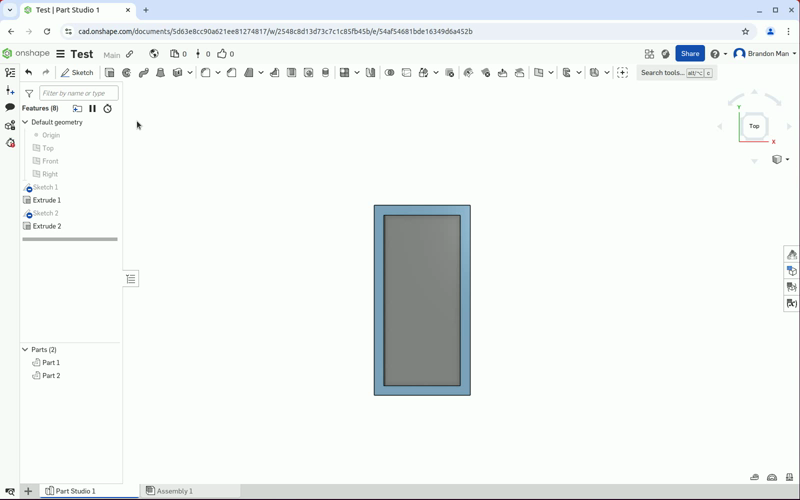
key(shift+h)
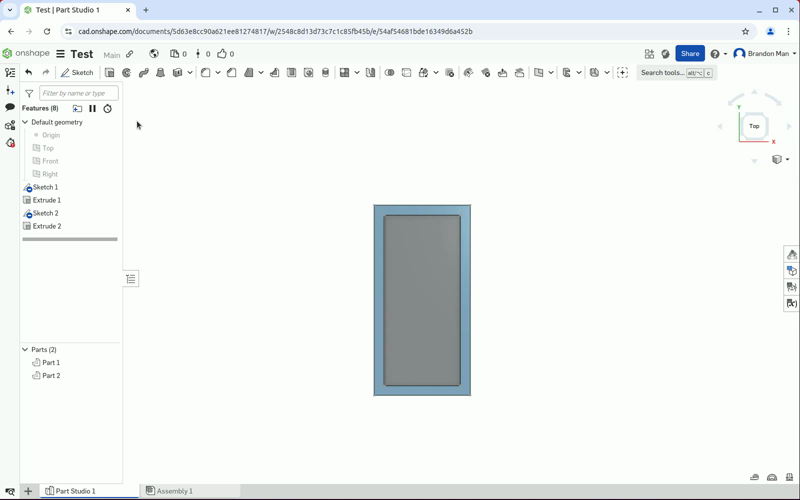
key(shift+h)
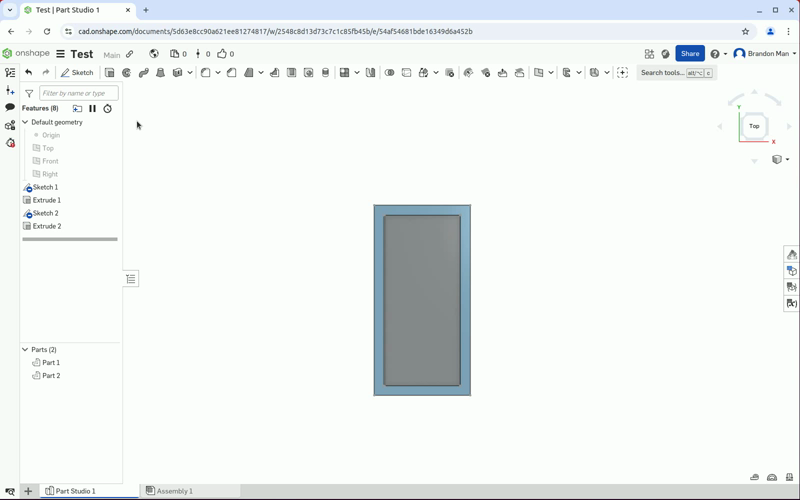
key(shift+7)
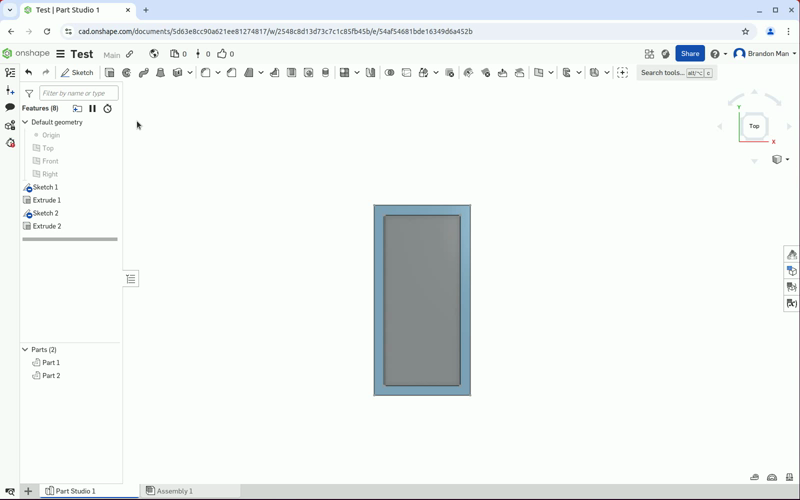
key(up, 3)
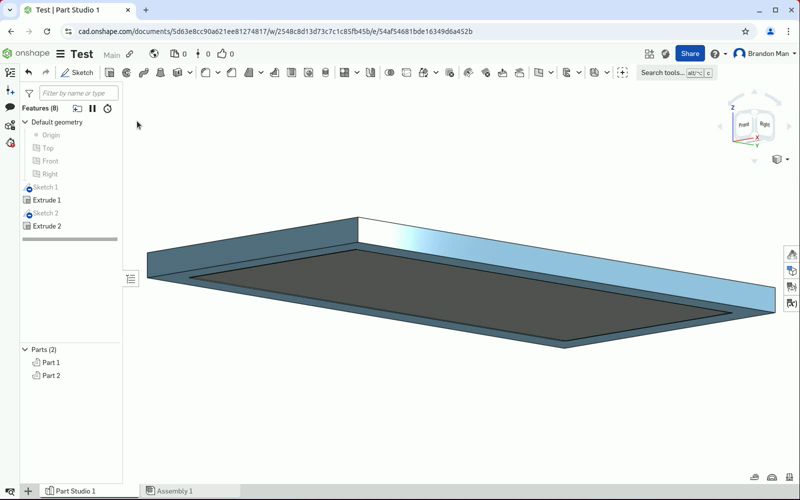
key(left, 3)
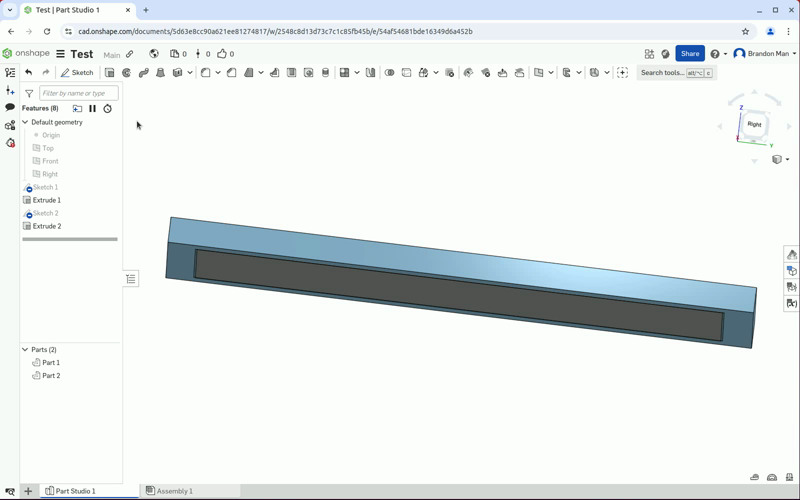
key(right, 3)
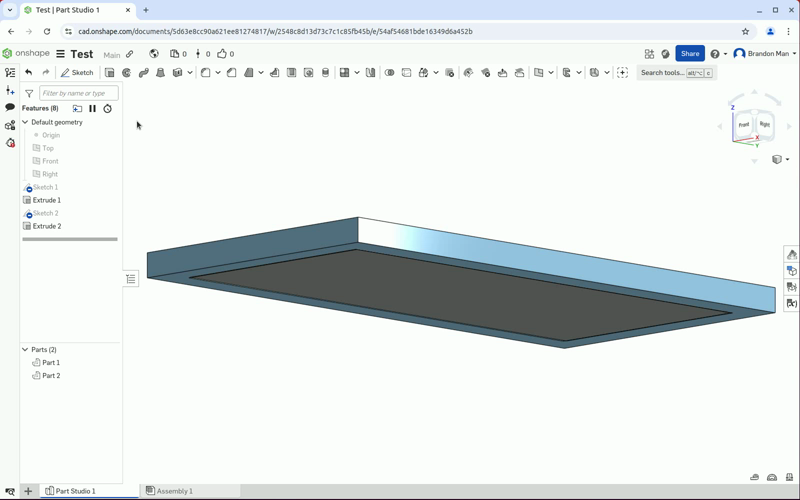
key(down, 3)
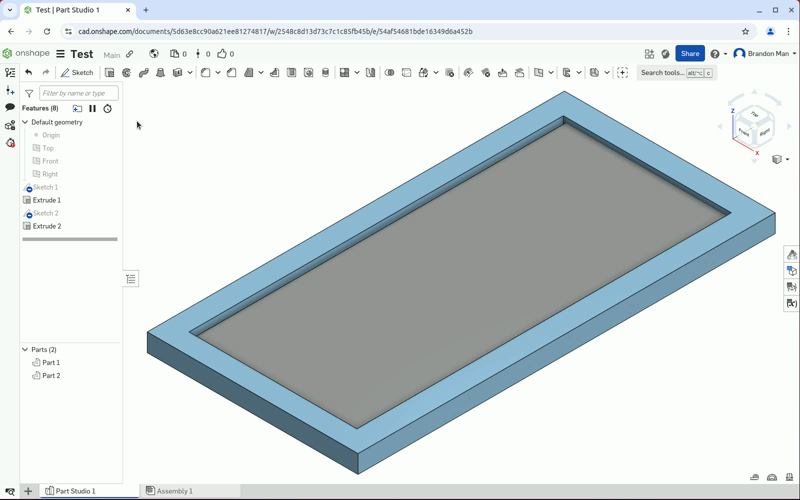
mouse_move(73, 189)
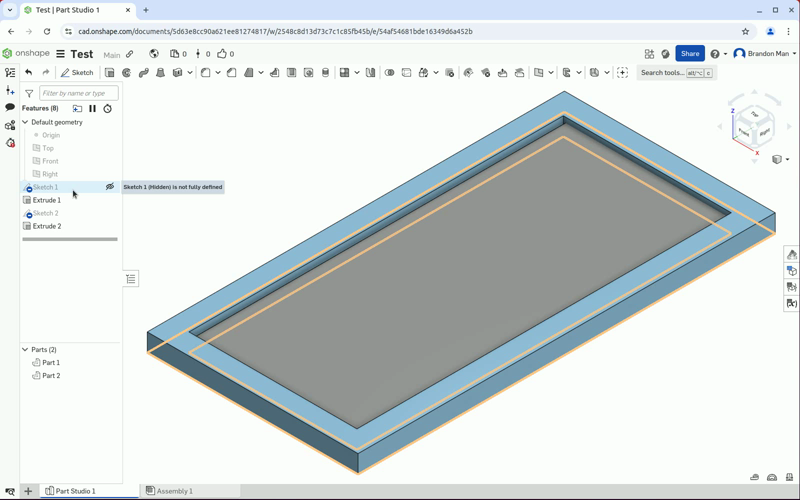
click(73, 189)